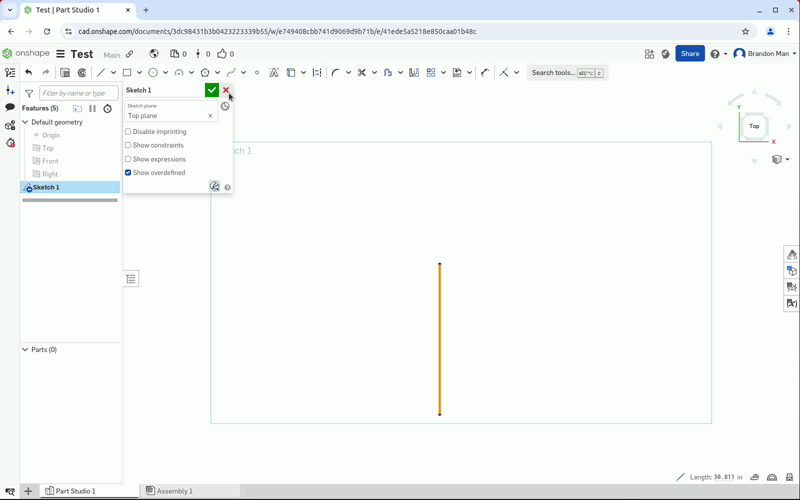
key(shift+h)
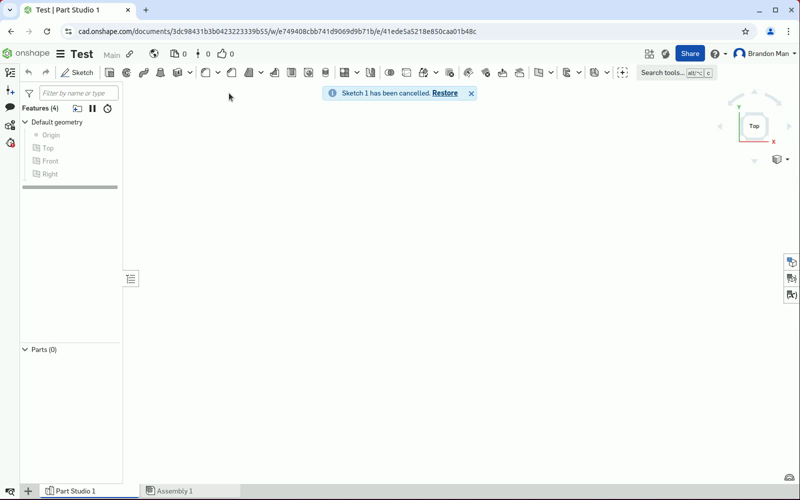
mouse_move(73, 352)
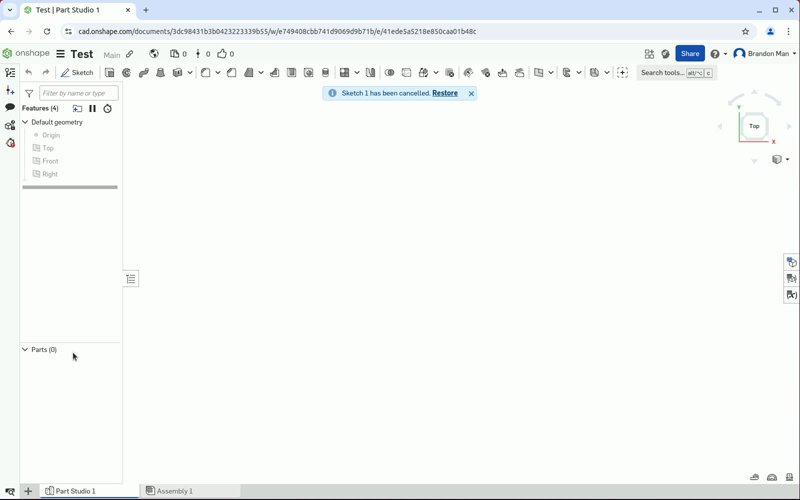
key(y)
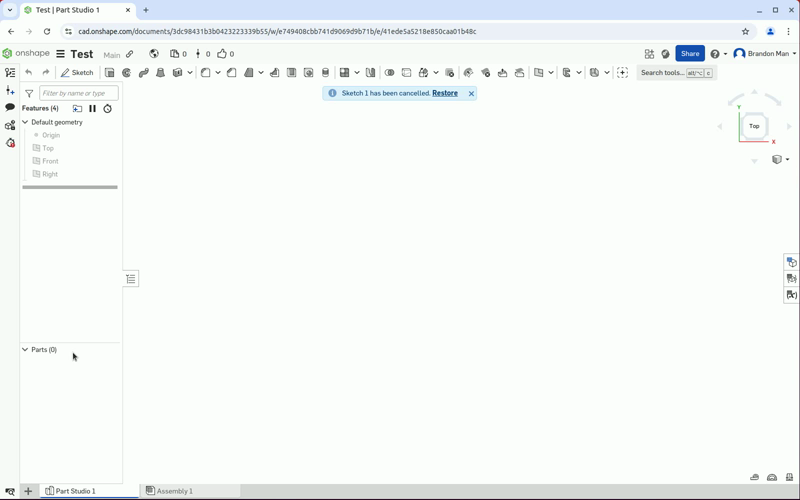
key(shift+p)
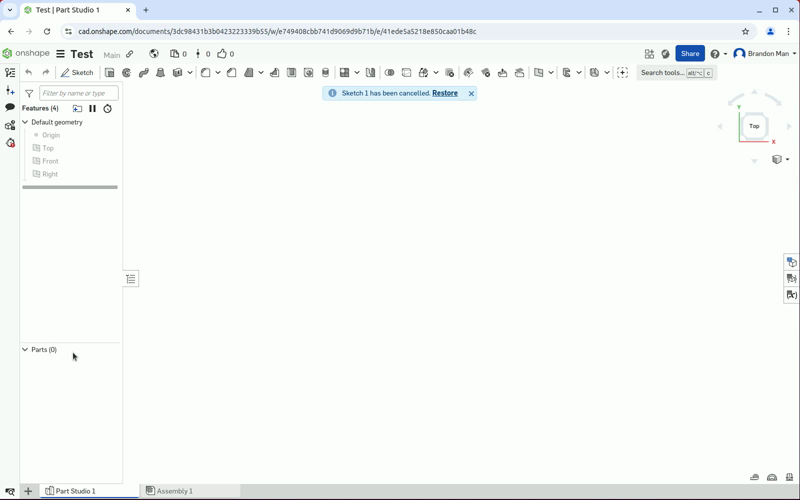
key(space)
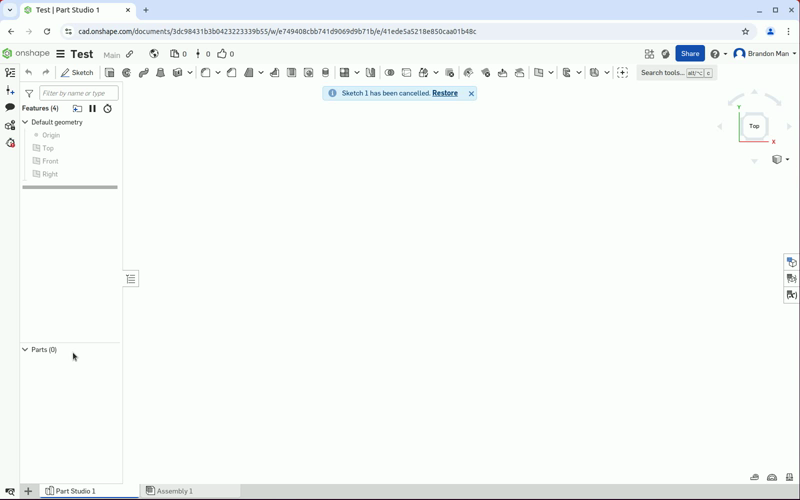
key_down(shift)
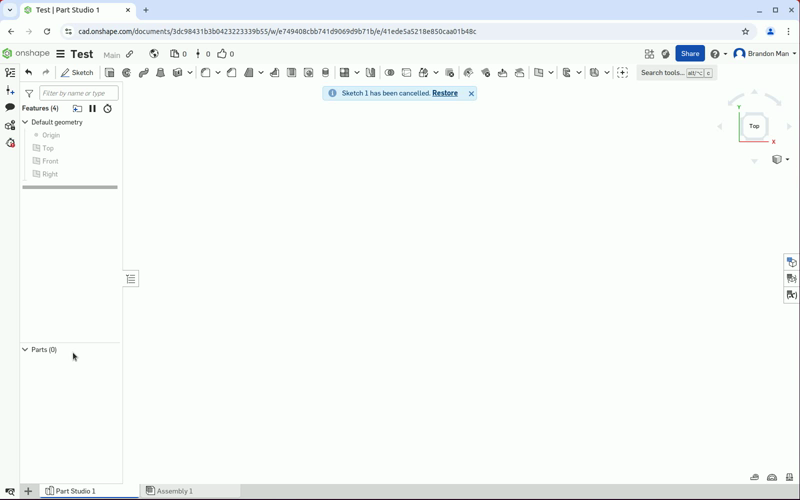
key(up)
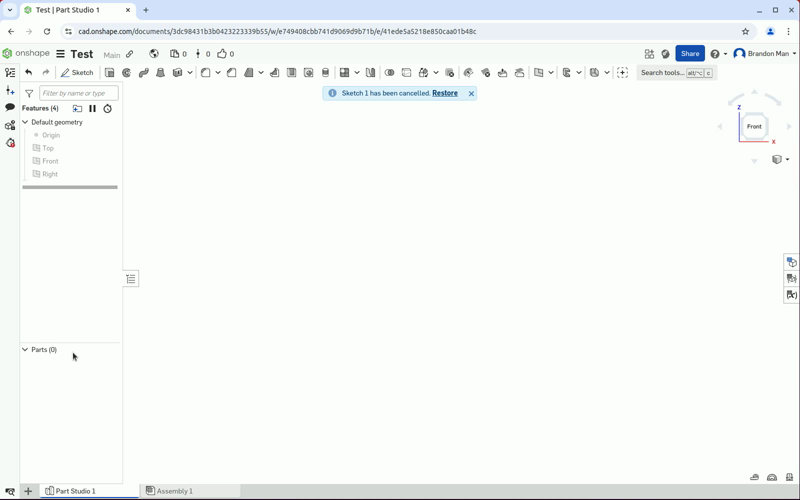
key_up(shift)
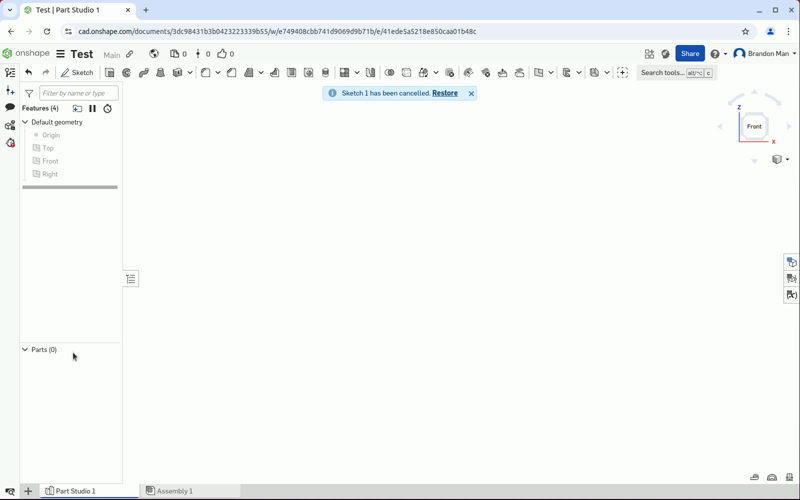
mouse_move(73, 352)
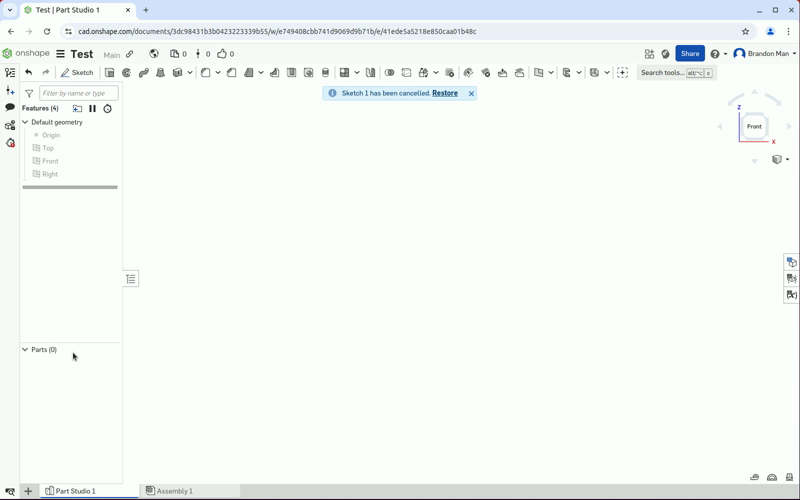
key(shift+y)
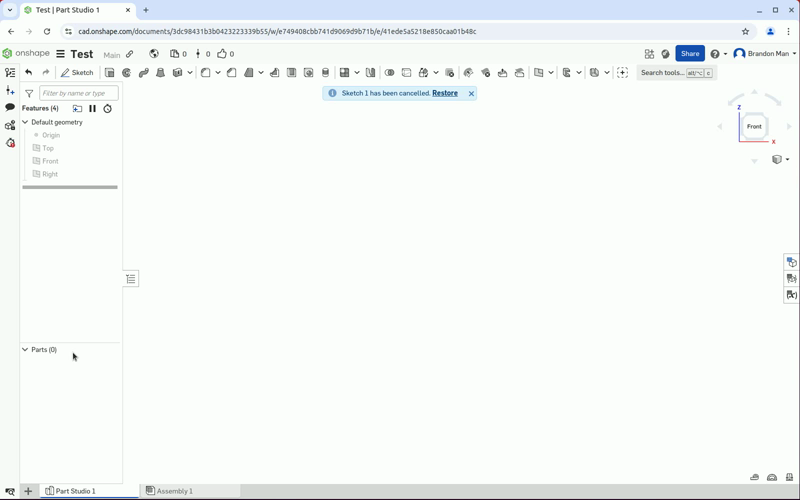
key(shift+s)
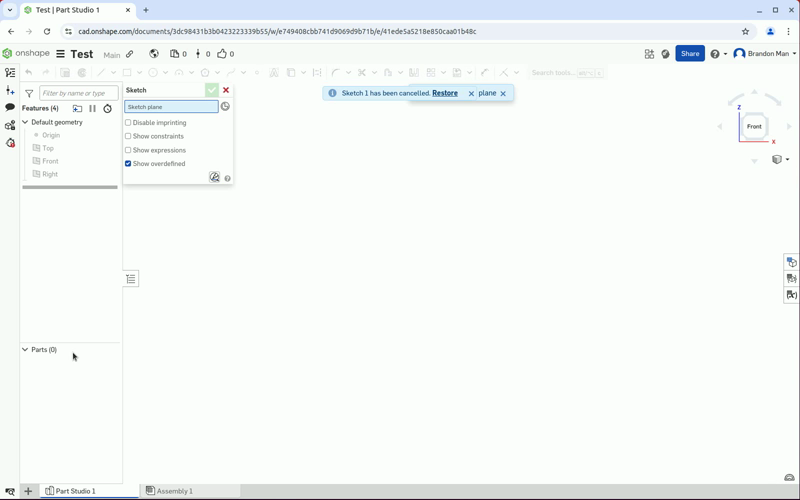
mouse_move(73, 163)
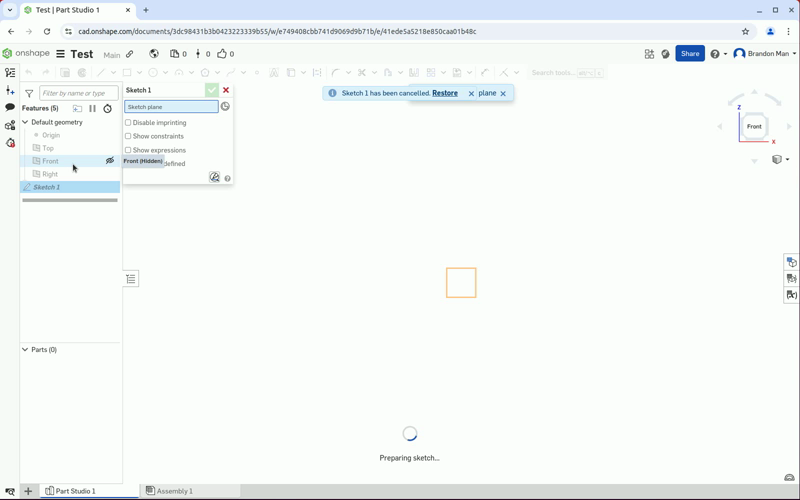
click(73, 163)
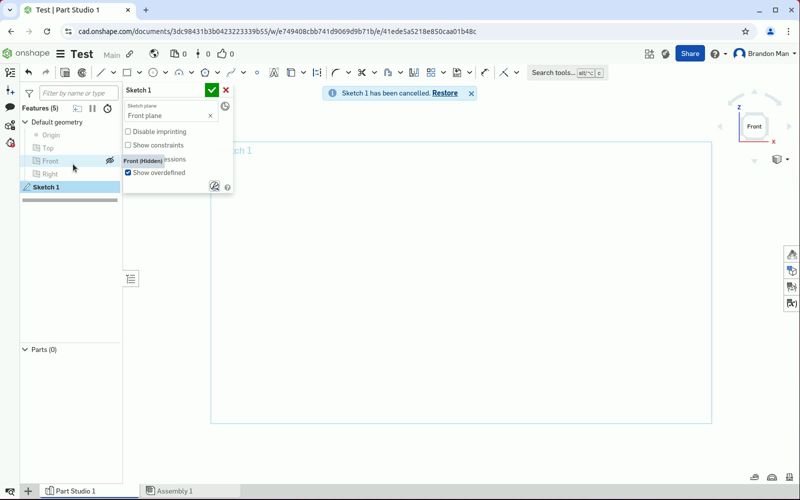
mouse_move(73, 352)
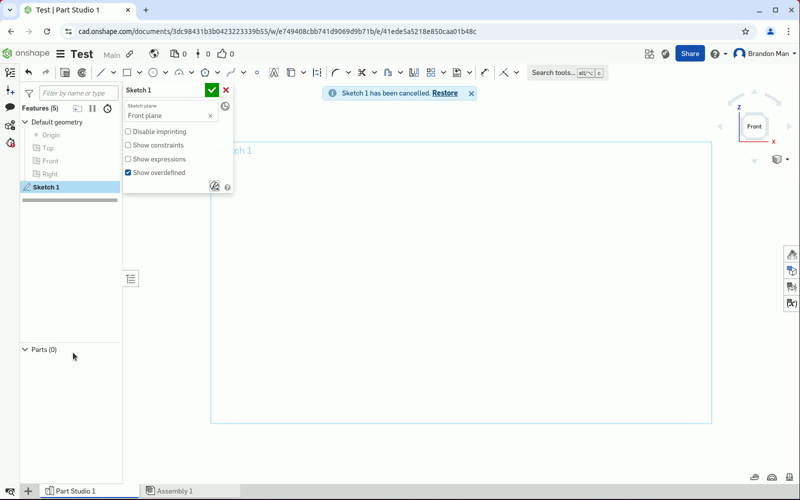
key(y)
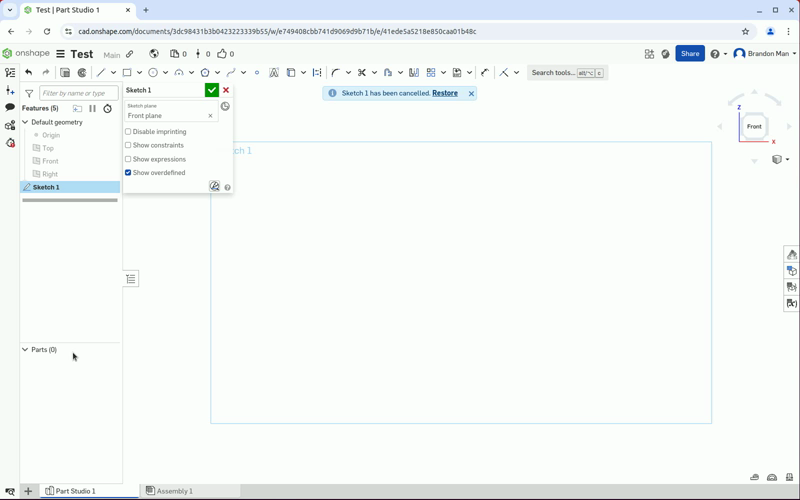
key(c)
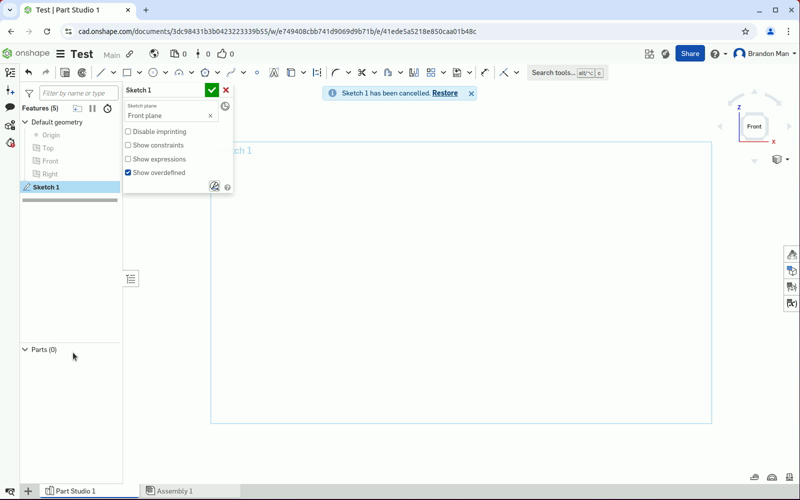
key_down(shift)
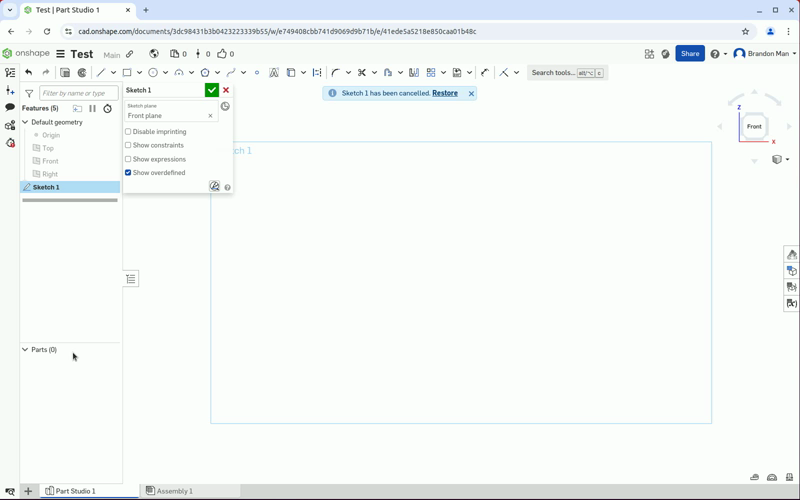
mouse_move(461, 282)
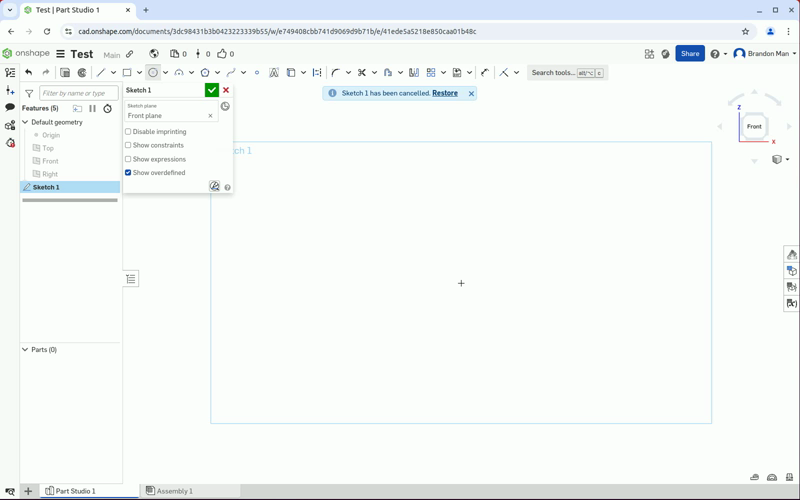
click(461, 282)
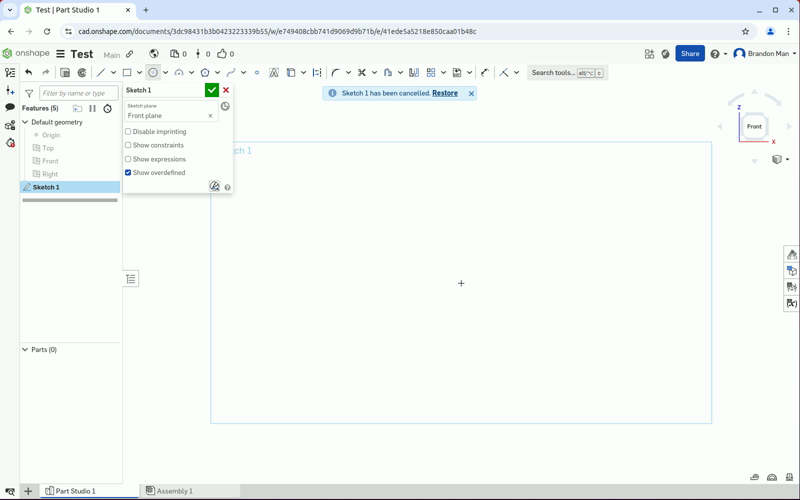
key_up(shift)
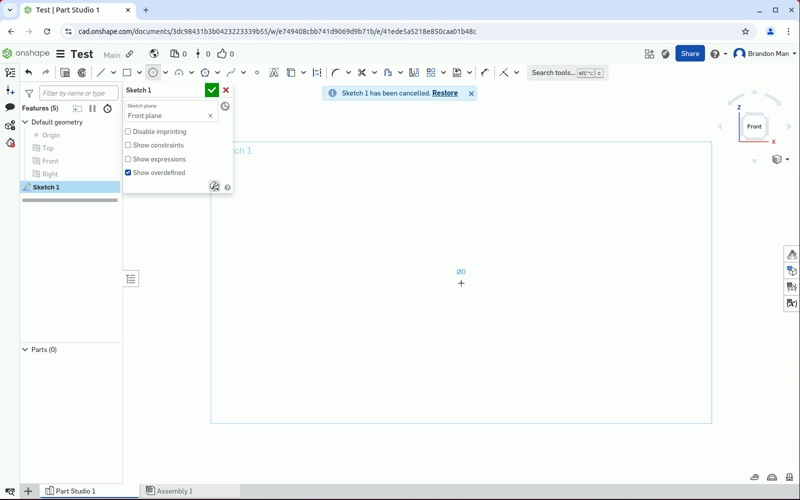
mouse_move(574, 282)
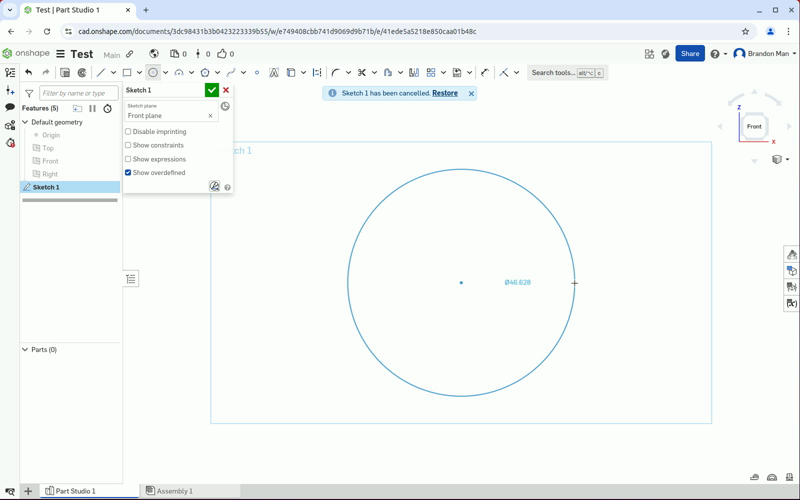
click(574, 282)
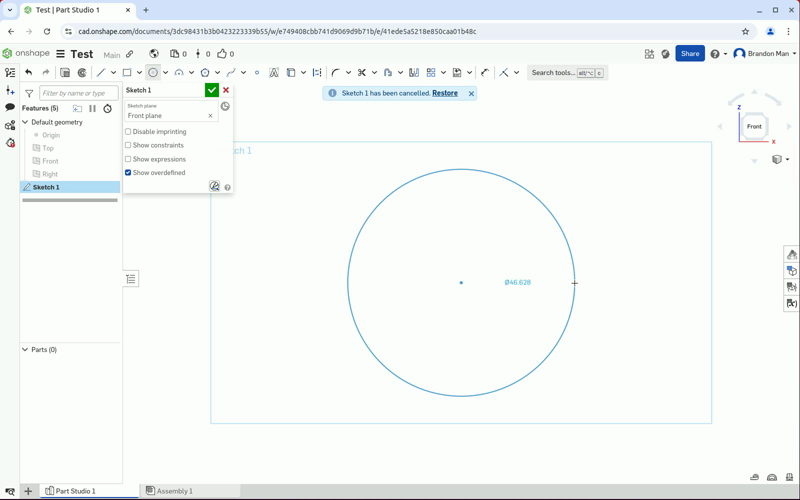
key(esc)
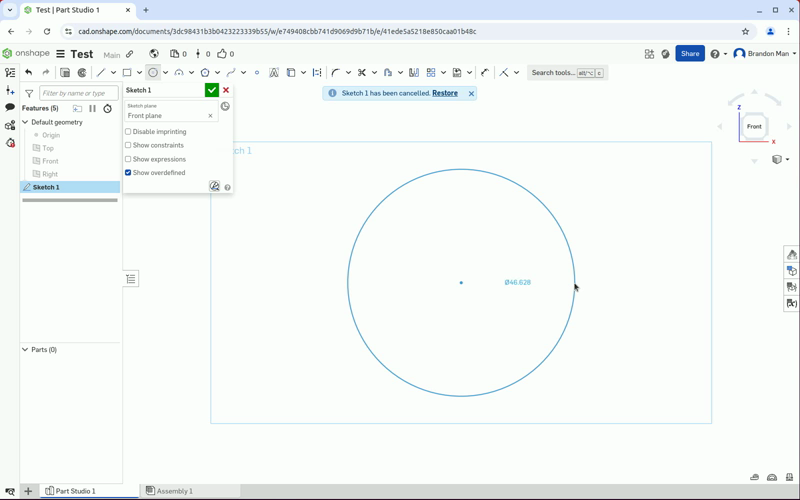
key(c)
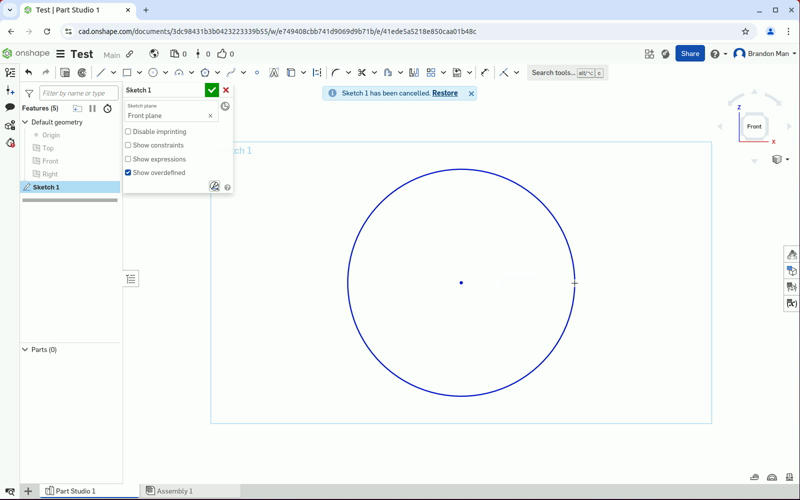
key_down(shift)
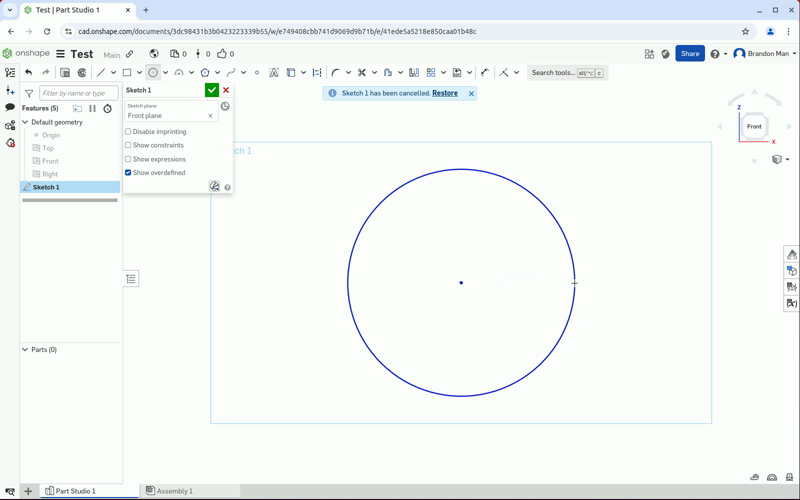
mouse_move(461, 282)
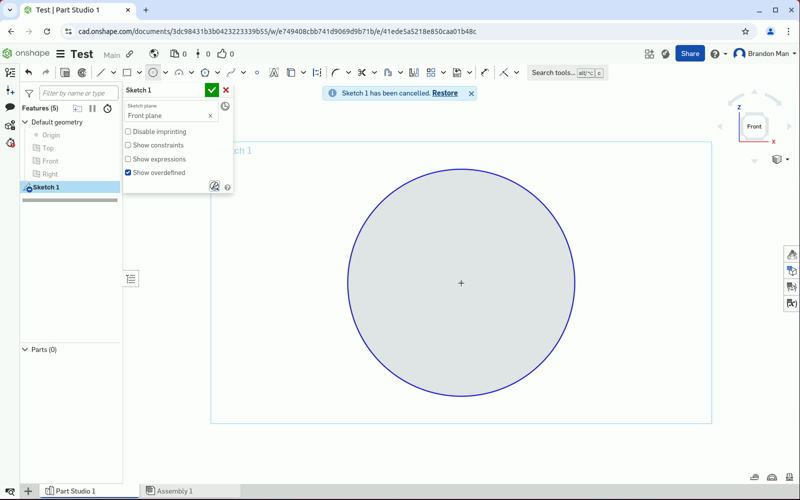
click(461, 282)
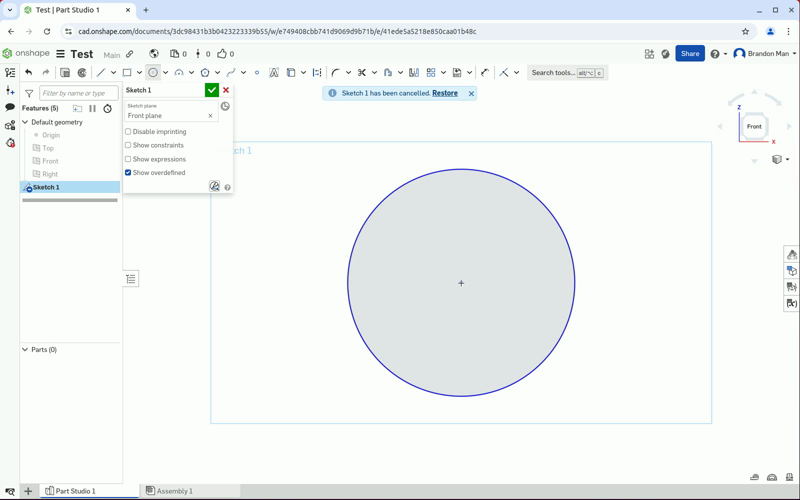
key_up(shift)
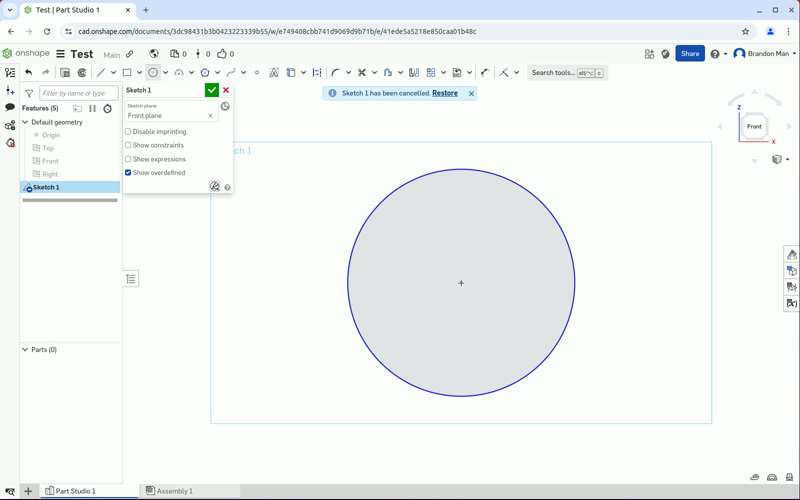
mouse_move(541, 282)
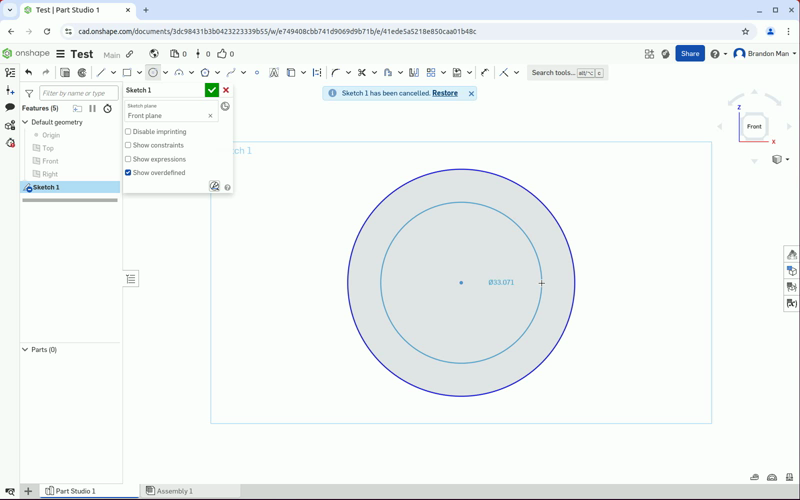
click(541, 282)
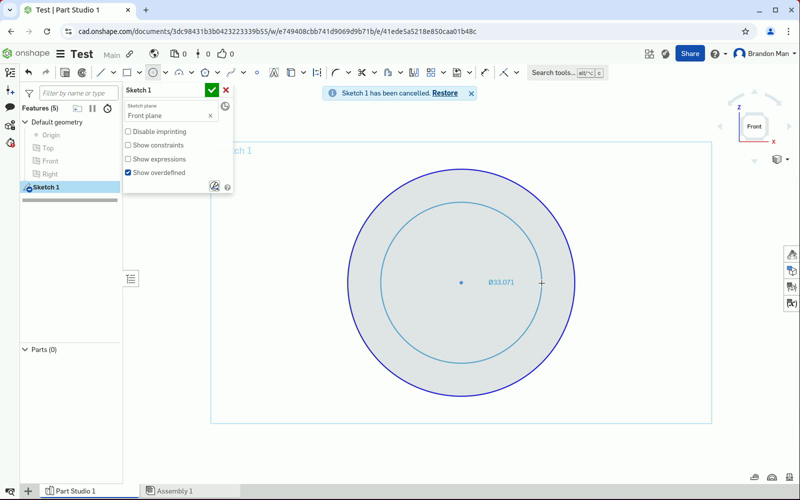
key(esc)
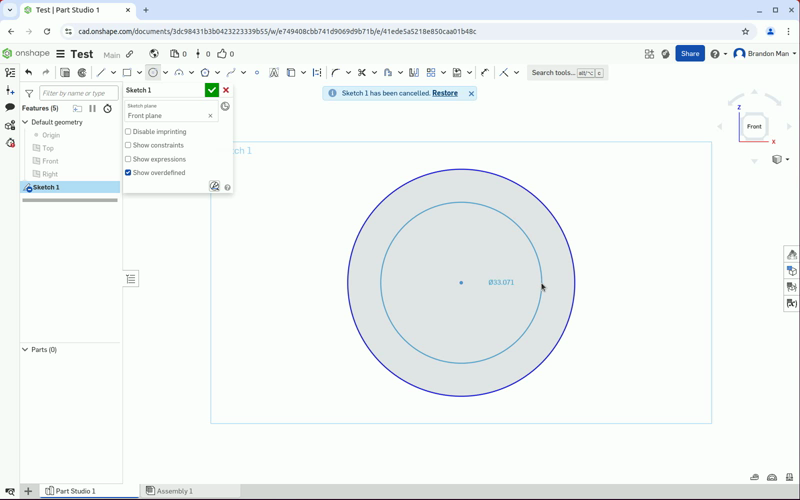
mouse_move(544, 234)
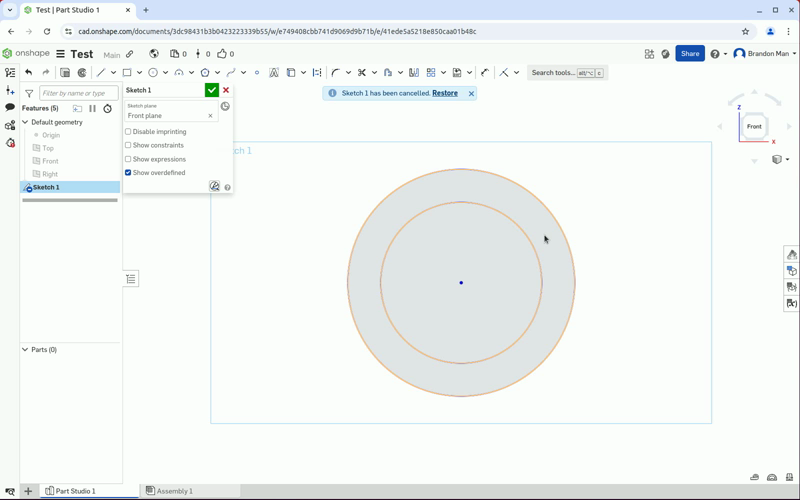
click(544, 234)
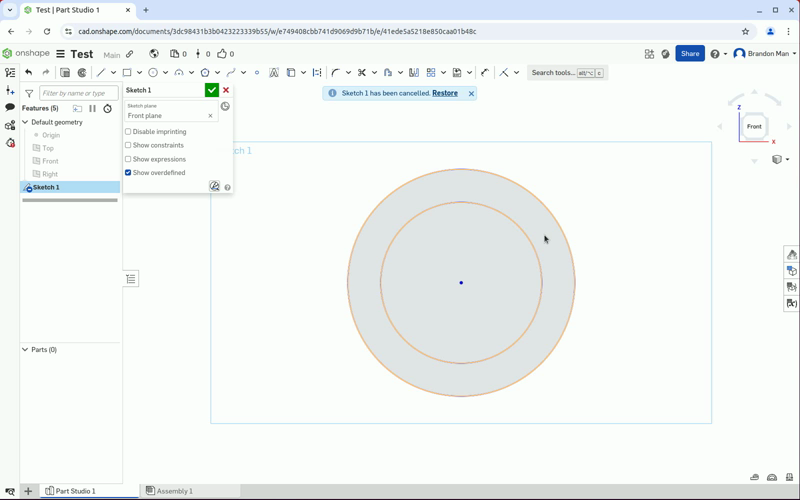
mouse_move(73, 352)
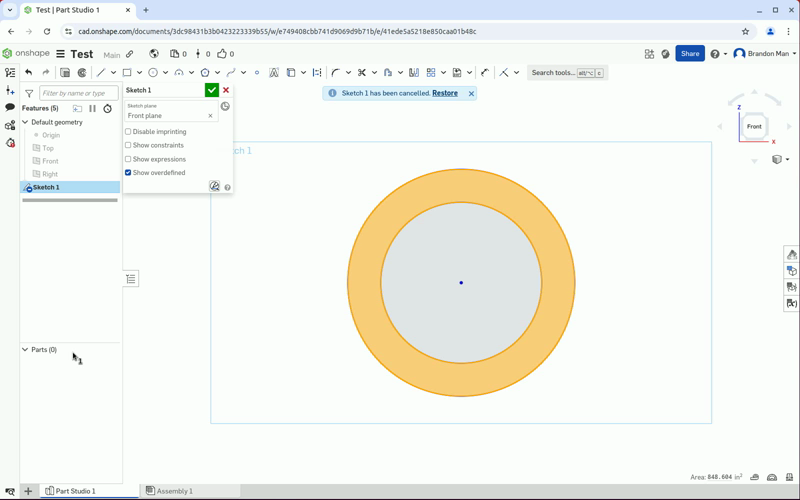
key(shift+y)
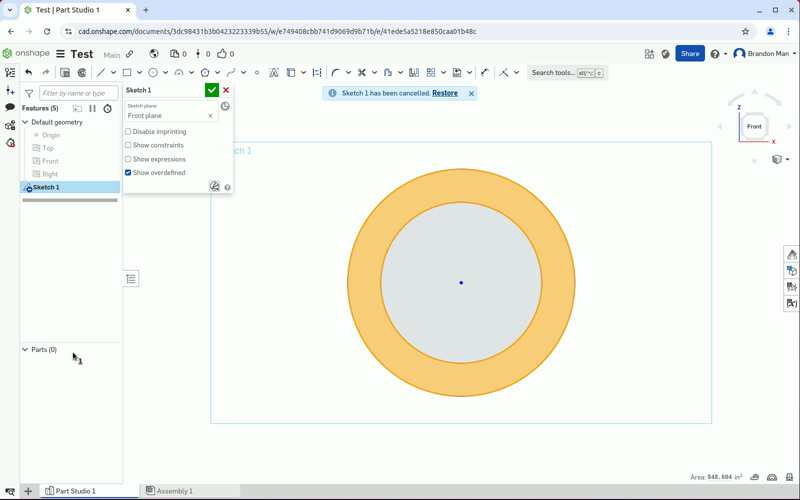
key(shift+e)
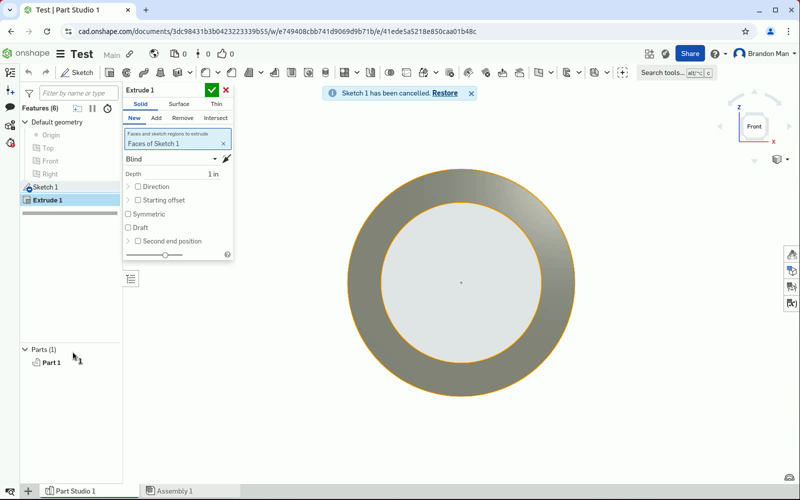
mouse_move(143, 106)
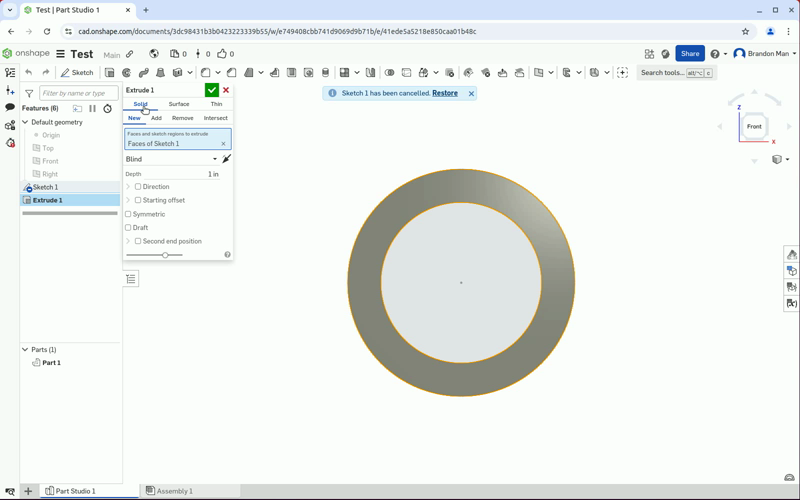
click(143, 106)
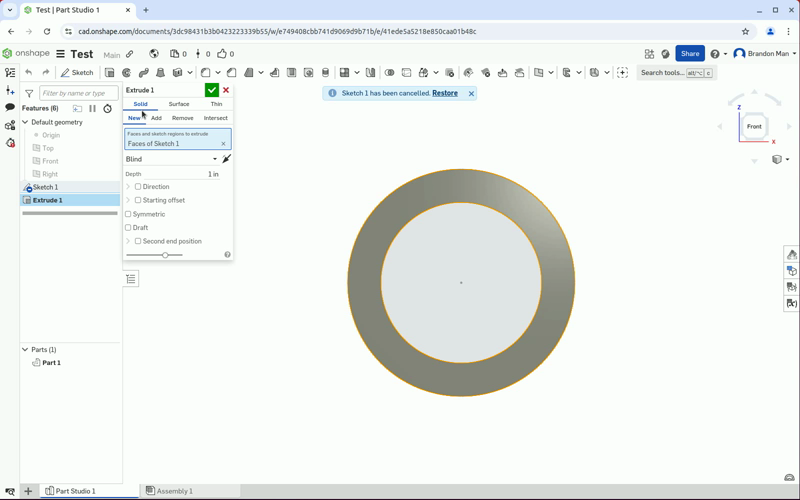
mouse_move(137, 120)
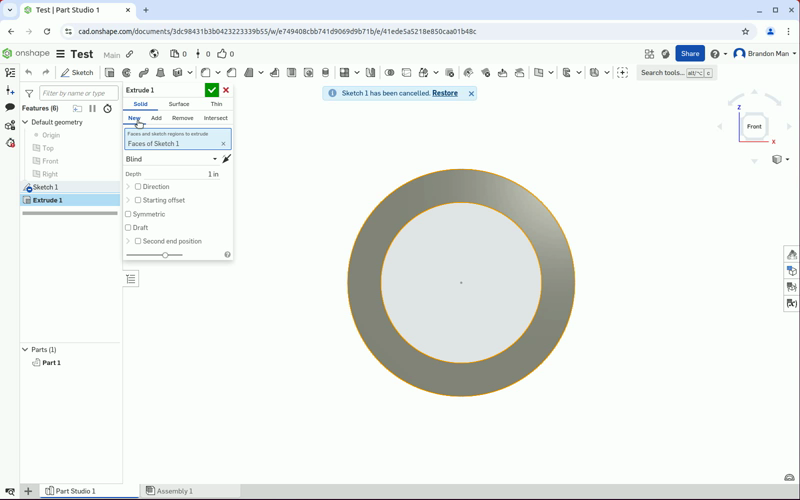
click(137, 120)
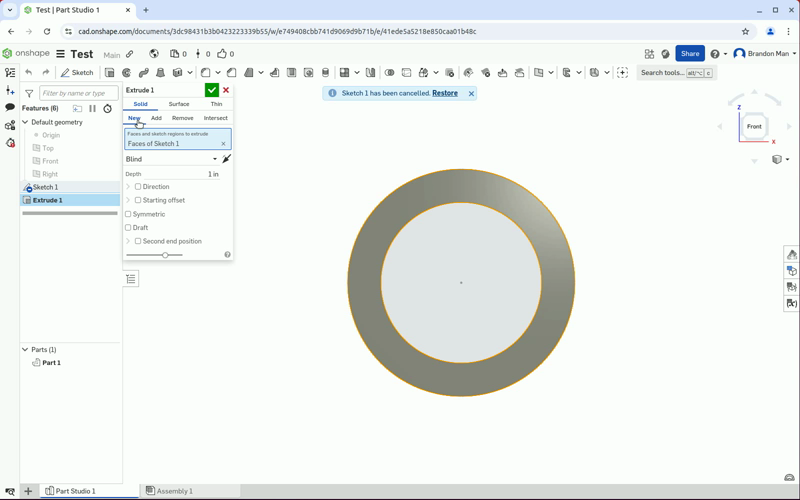
key(tab, 4)
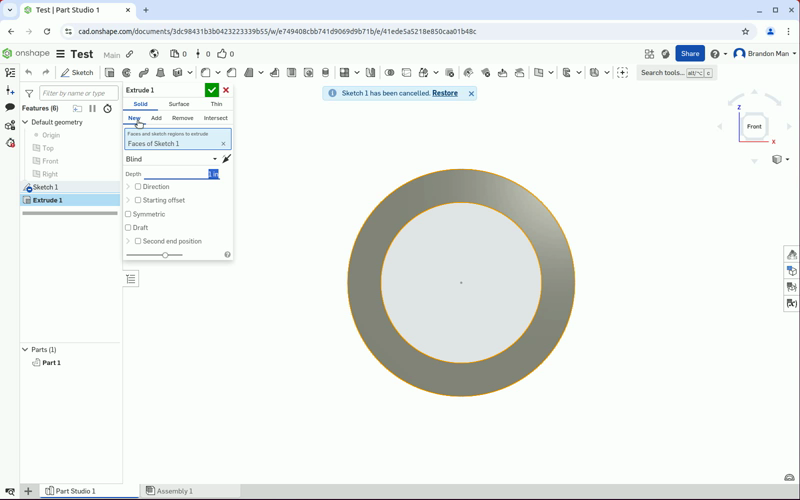
text(1.444)
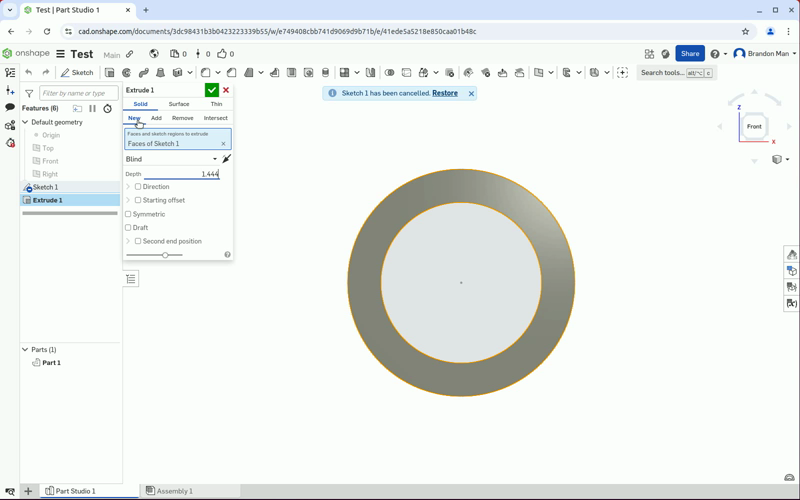
key(enter)
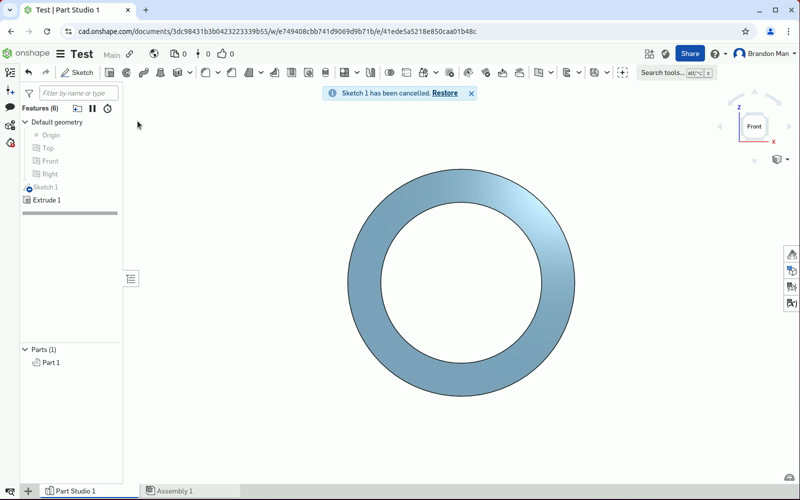
key(shift+h)
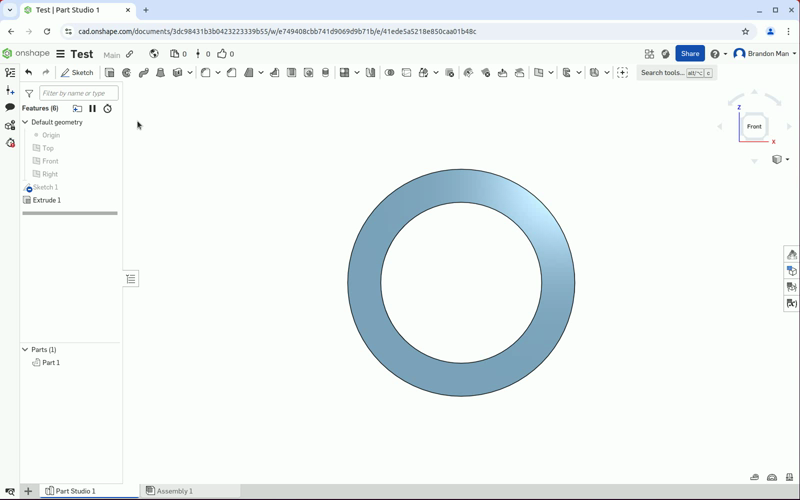
key(shift+h)
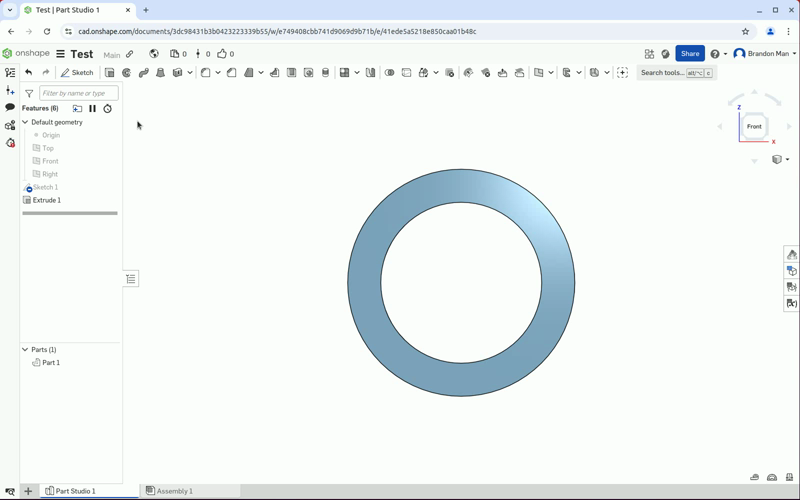
mouse_move(73, 189)
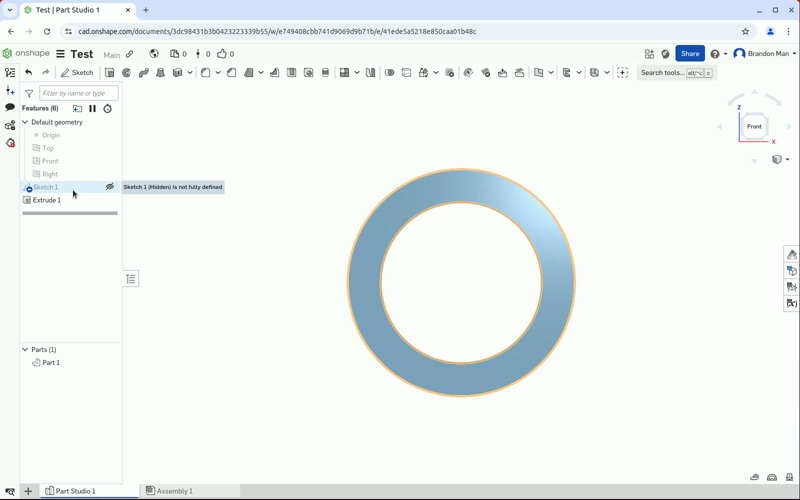
click(73, 189)
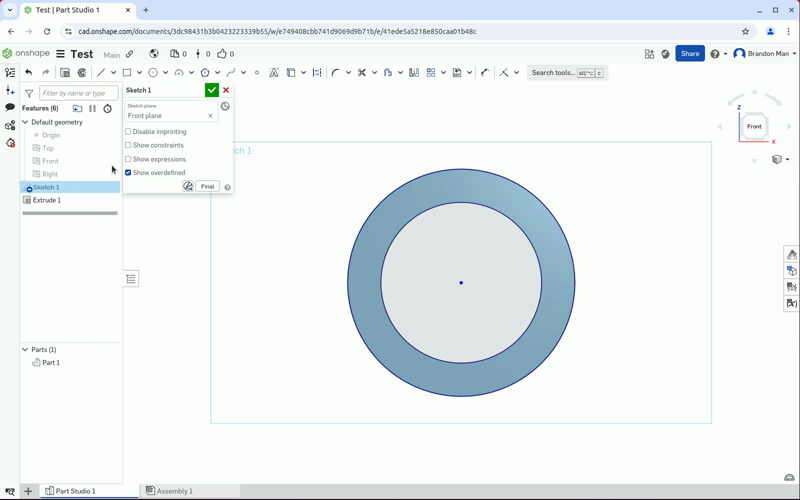
mouse_move(229, 92)
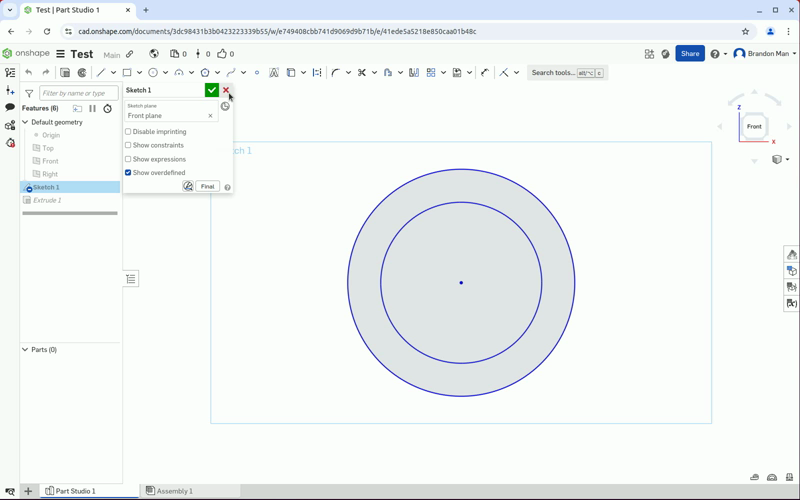
click(229, 92)
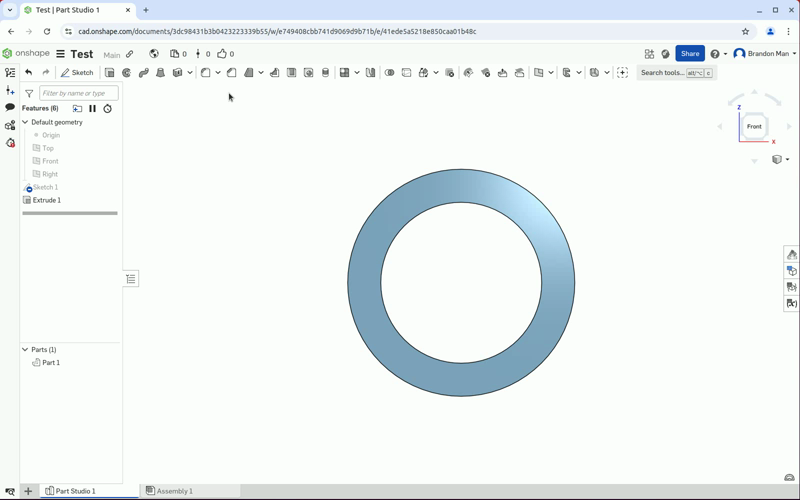
mouse_move(541, 75)
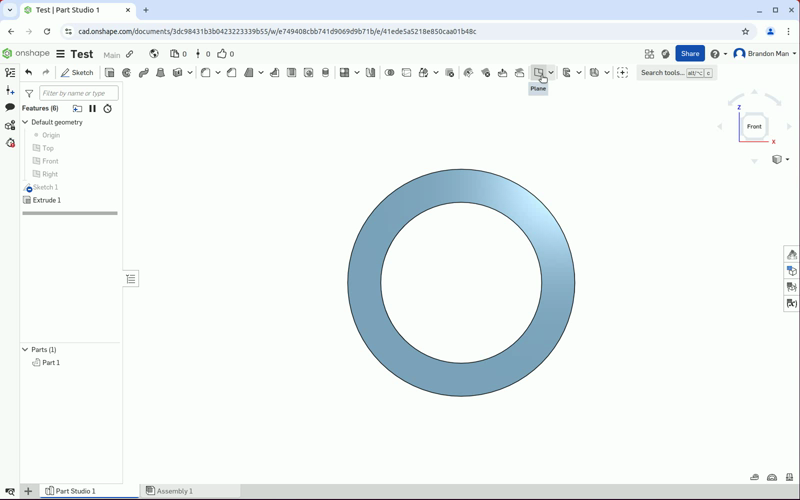
click(541, 75)
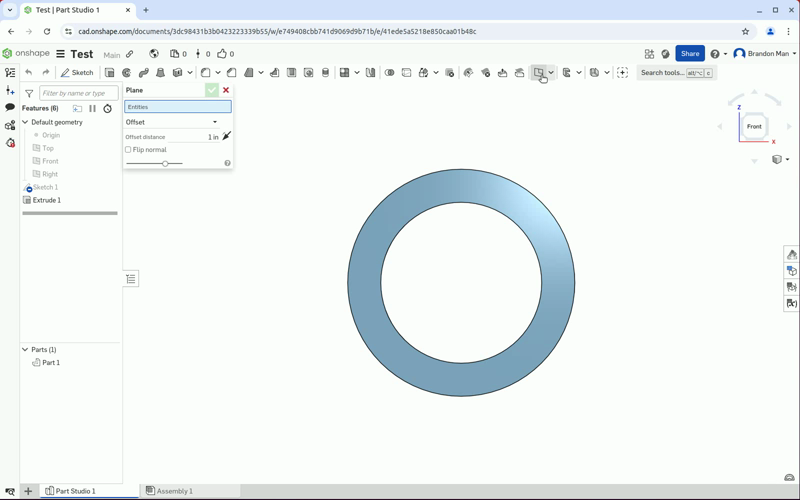
mouse_move(73, 163)
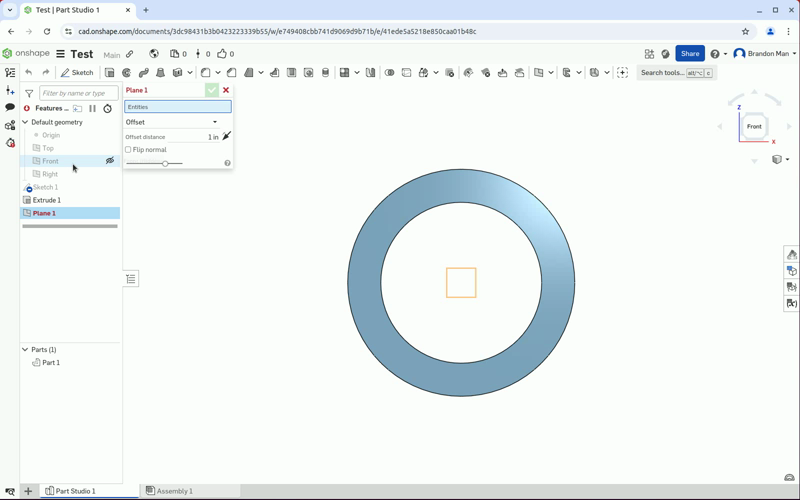
click(73, 163)
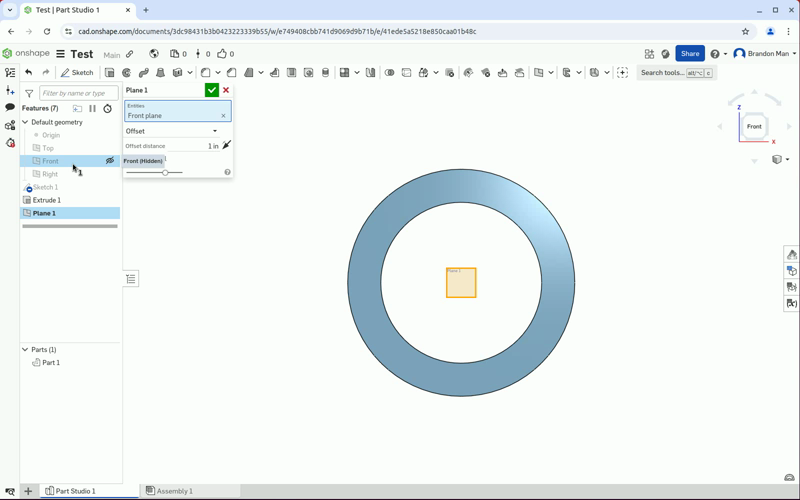
key(tab, 2)
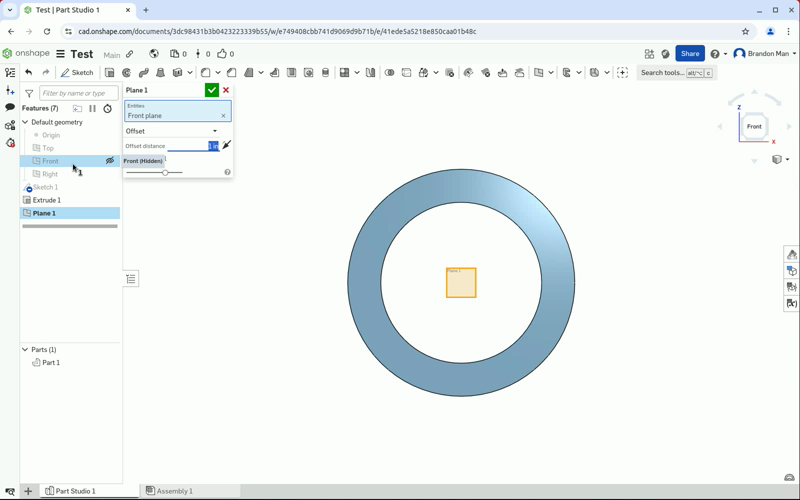
text(1.448)
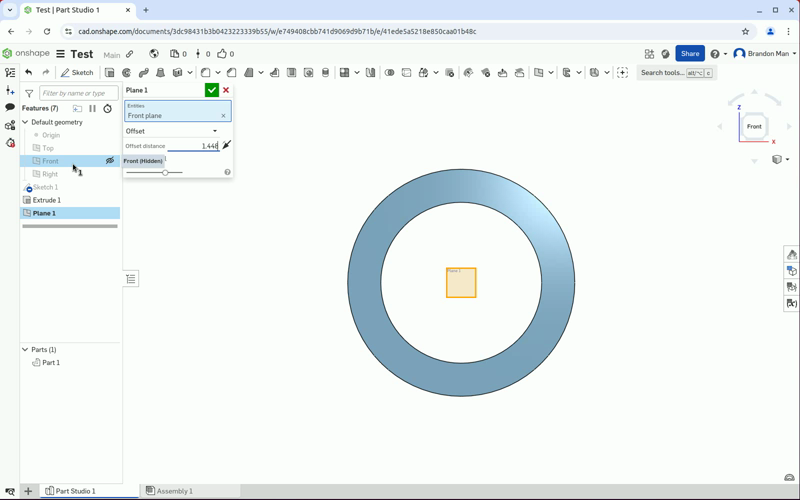
key(enter, 2)
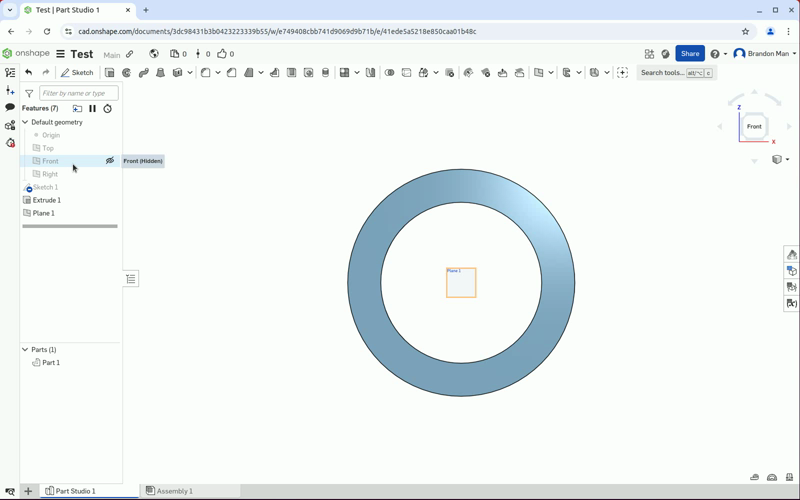
key(shift+s)
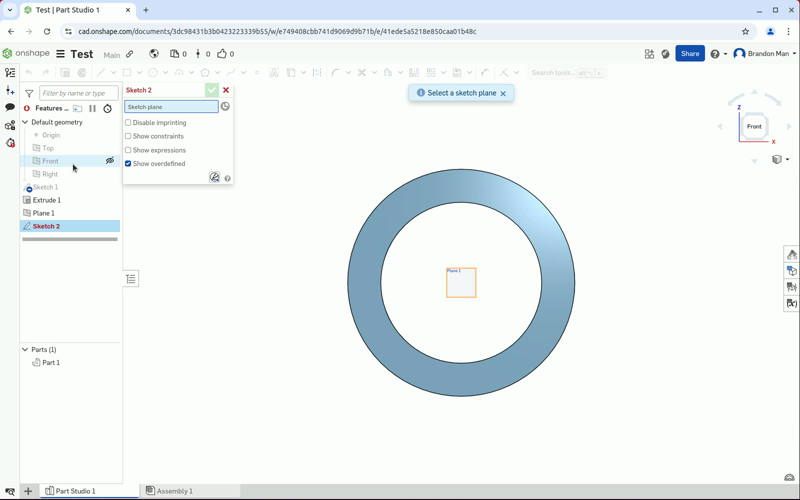
mouse_move(73, 215)
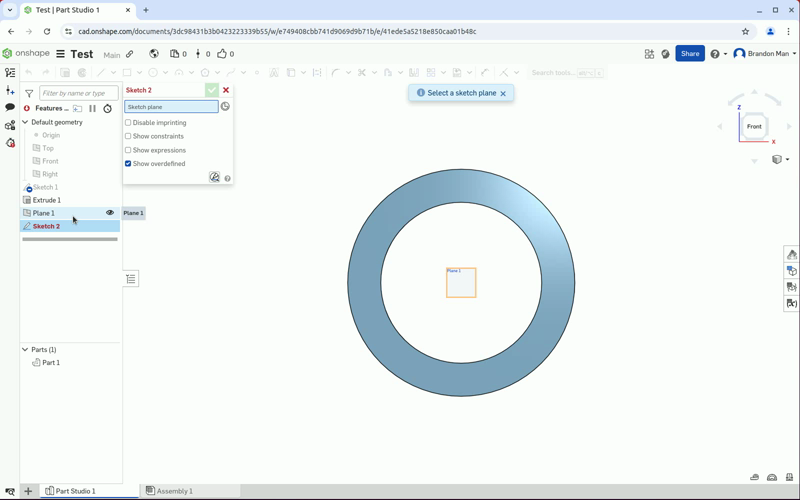
click(73, 215)
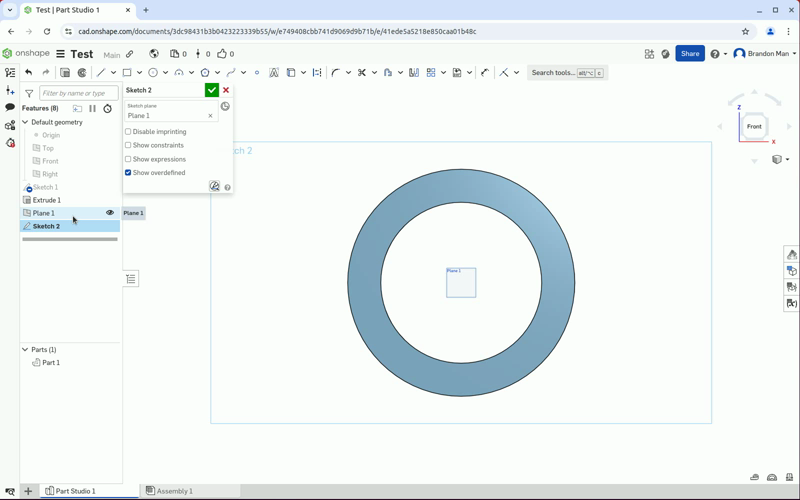
mouse_move(73, 352)
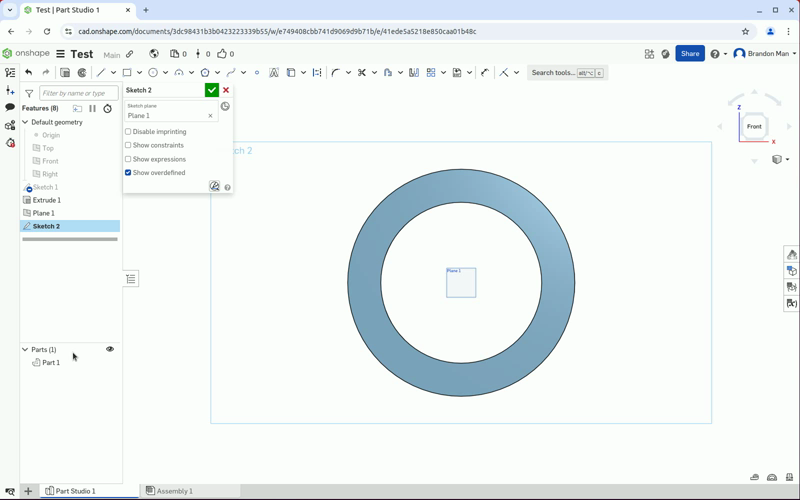
key(y)
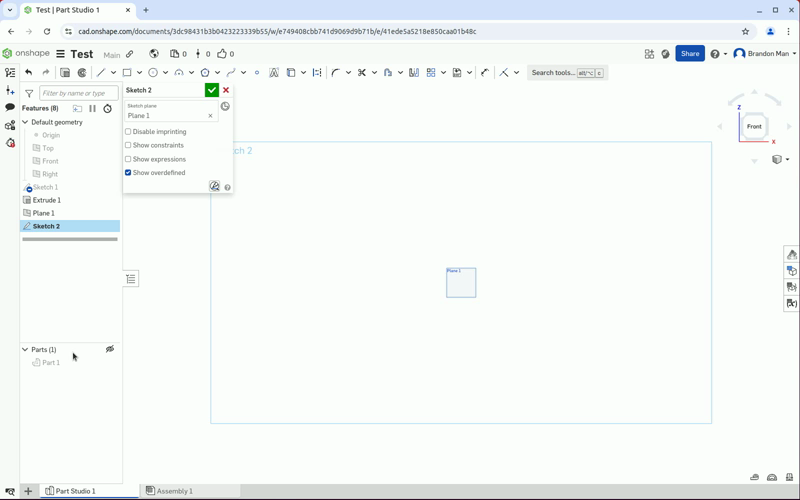
key(c)
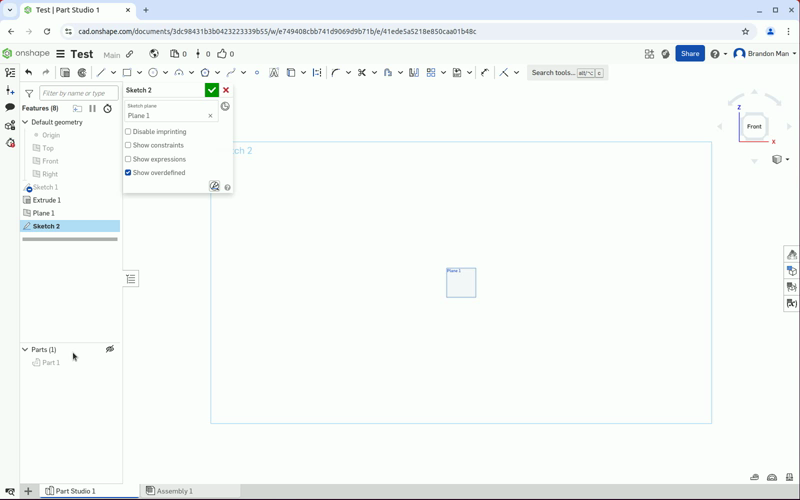
key_down(shift)
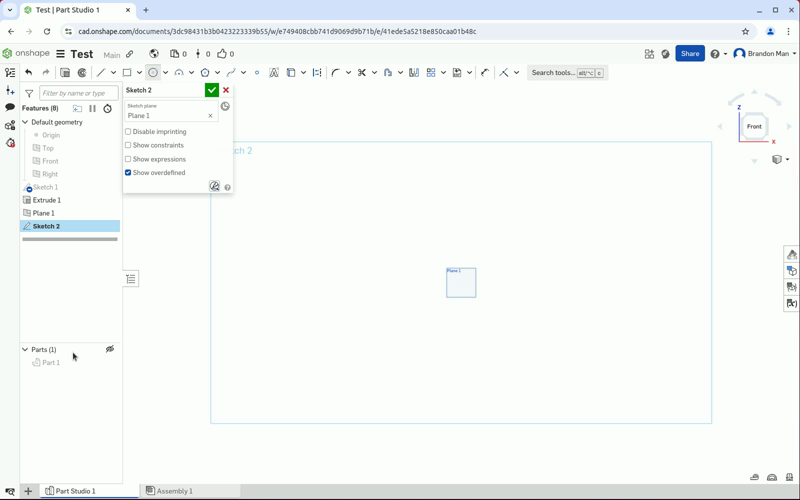
mouse_move(461, 282)
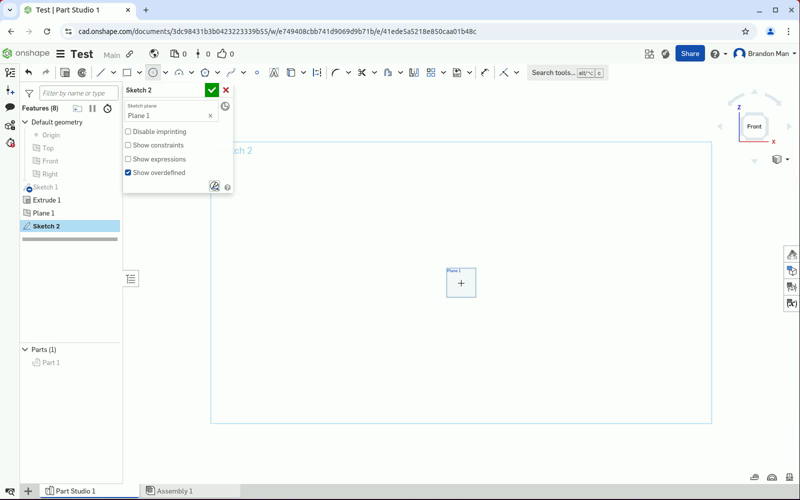
click(461, 282)
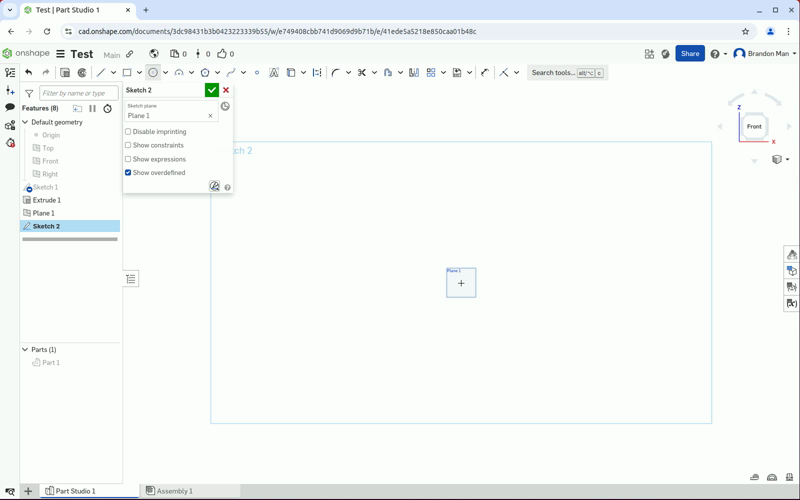
key_up(shift)
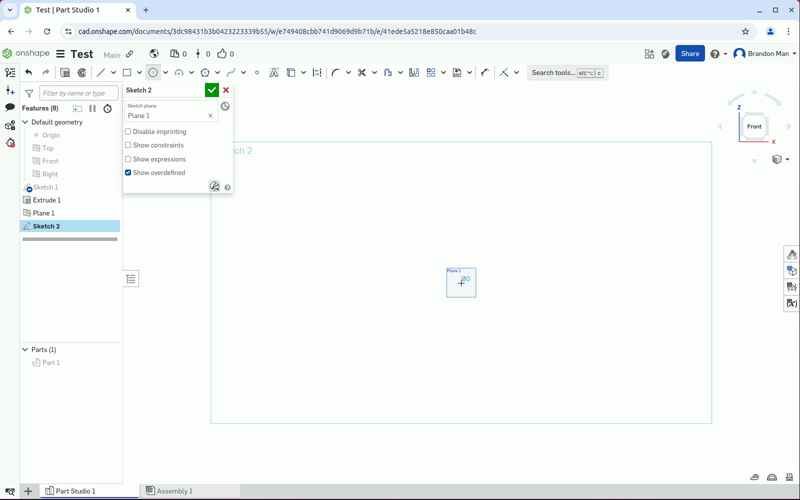
mouse_move(547, 282)
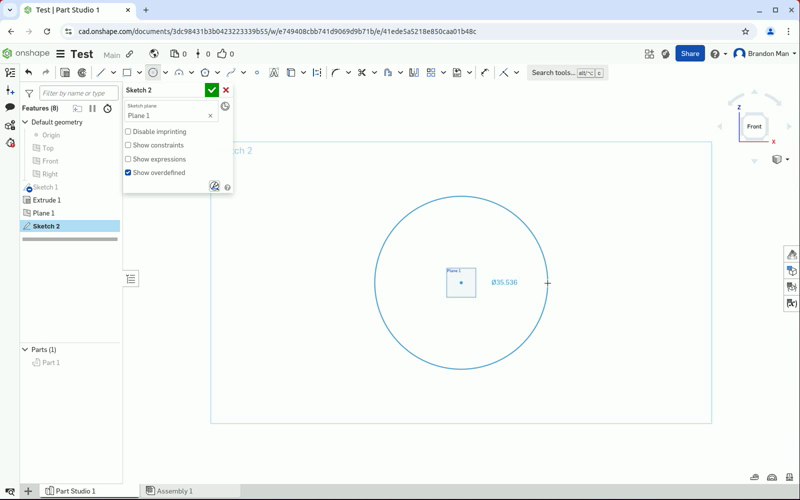
click(547, 282)
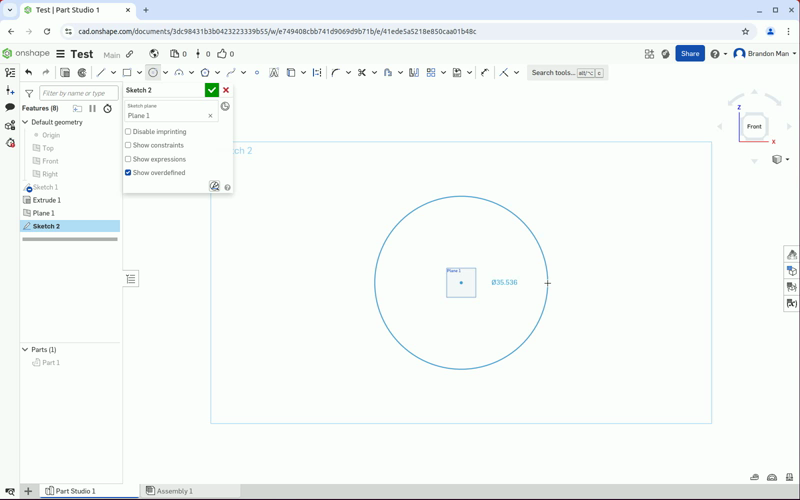
key(esc)
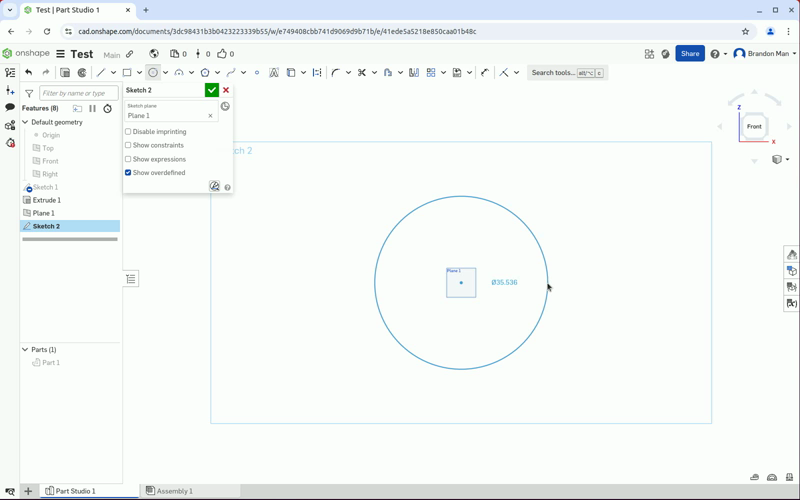
key(c)
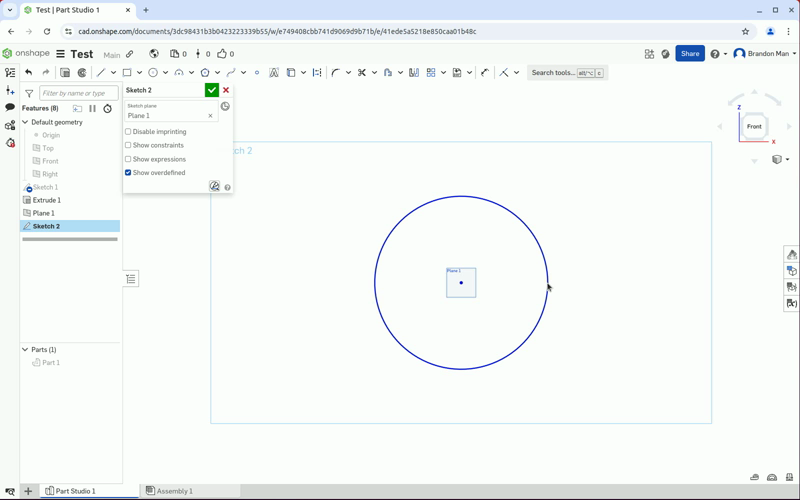
key_down(shift)
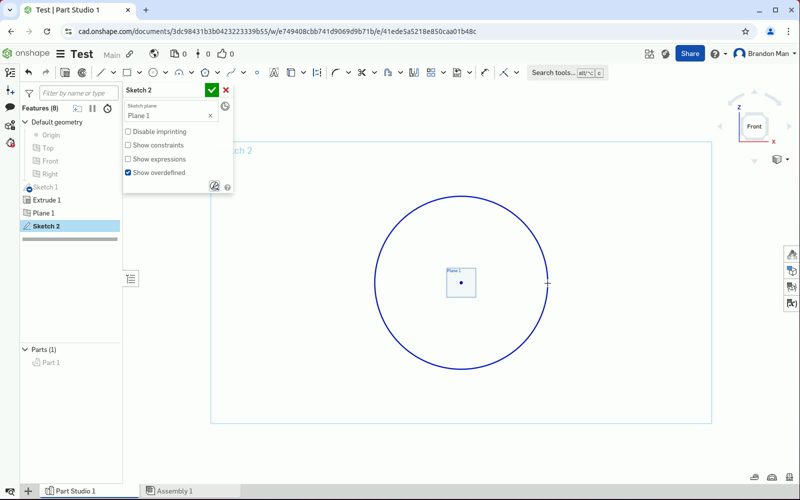
mouse_move(461, 282)
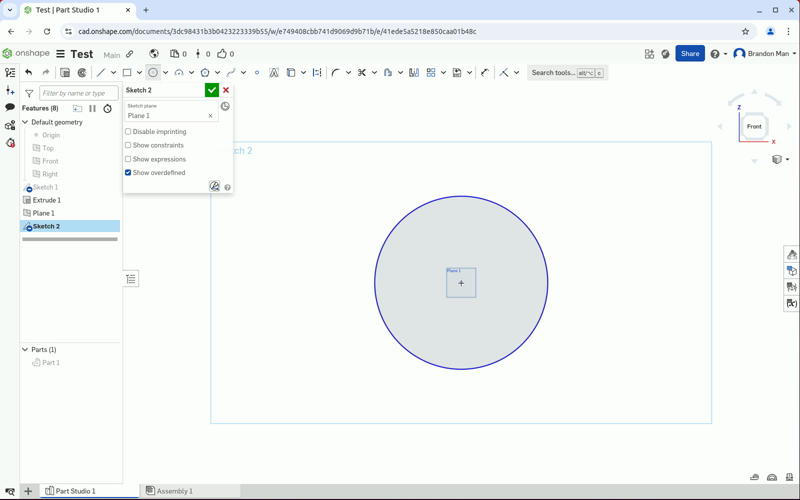
click(461, 282)
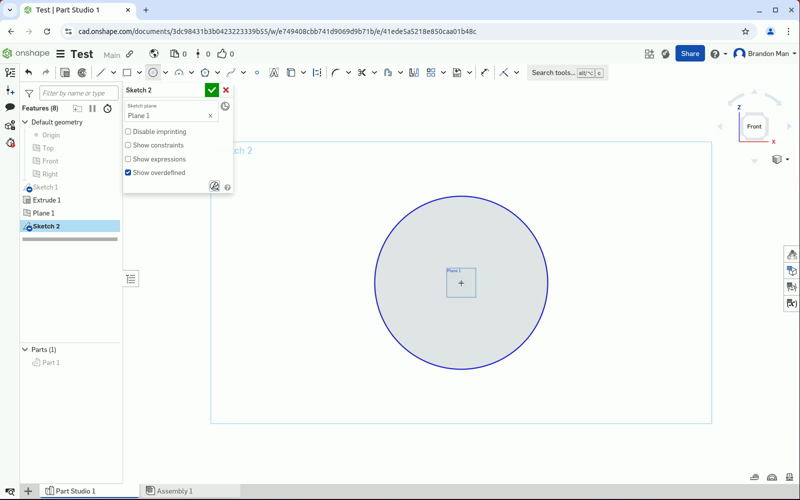
key_up(shift)
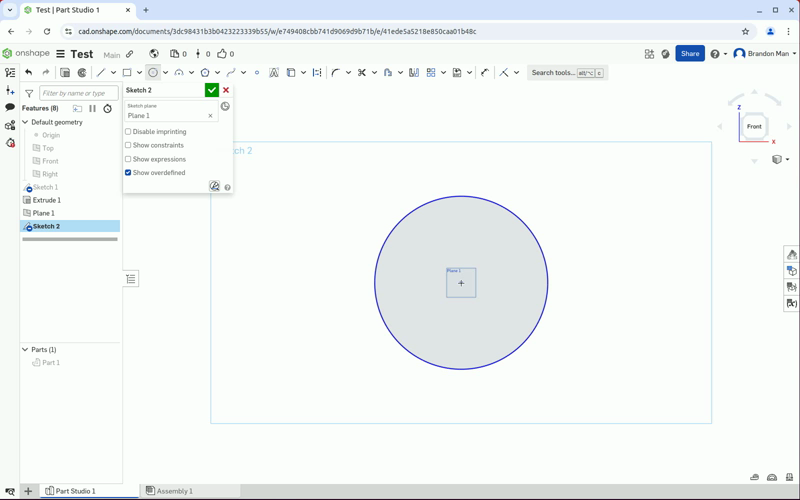
mouse_move(540, 282)
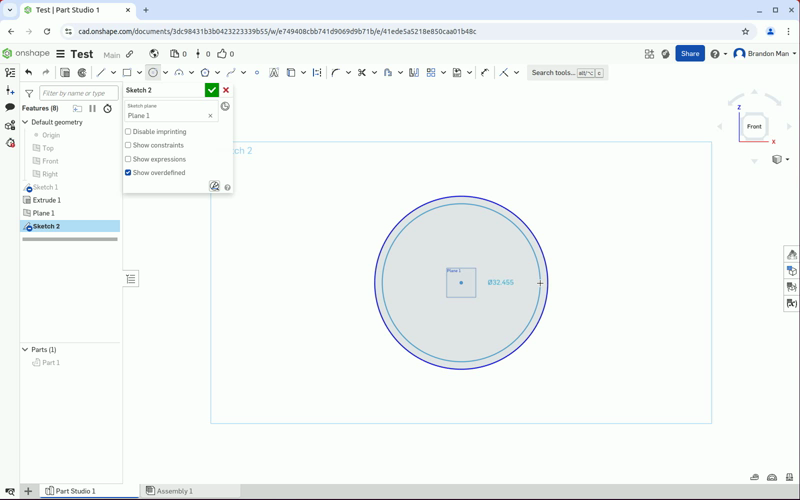
click(540, 282)
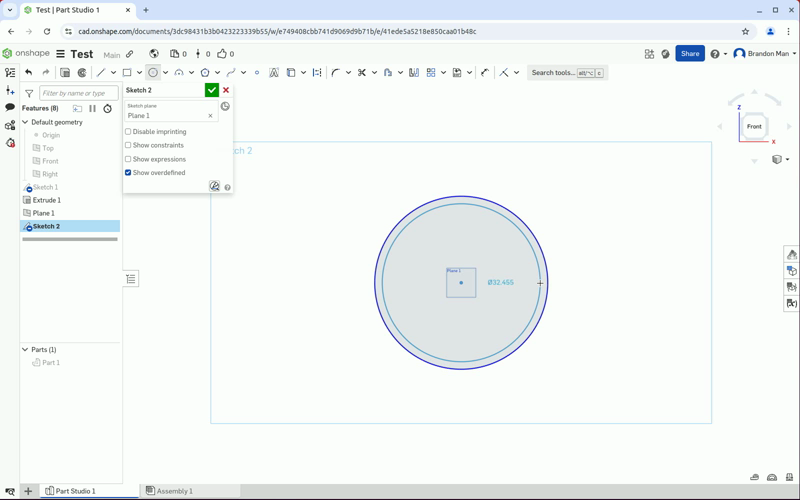
key(esc)
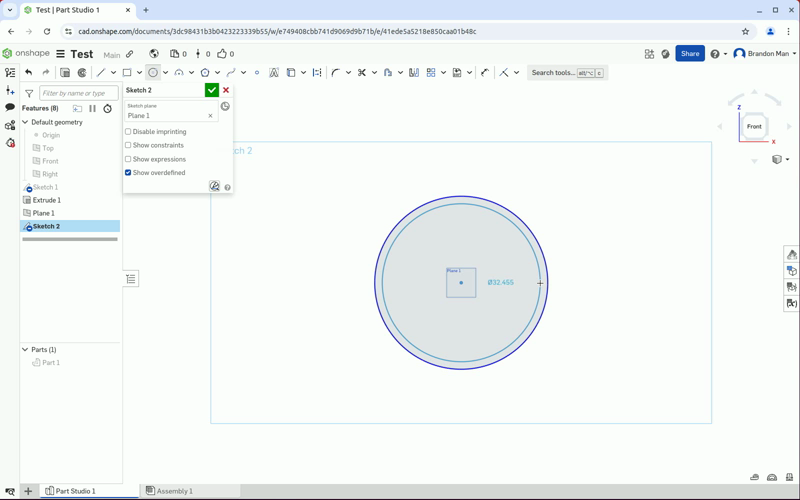
mouse_move(422, 209)
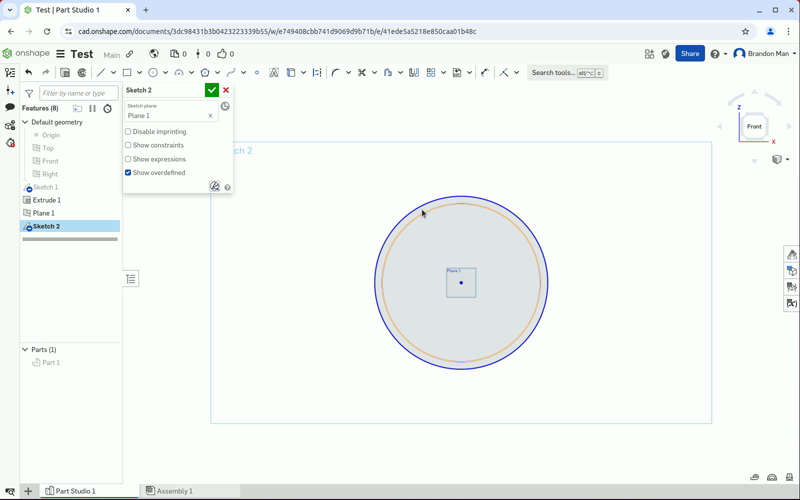
click(422, 209)
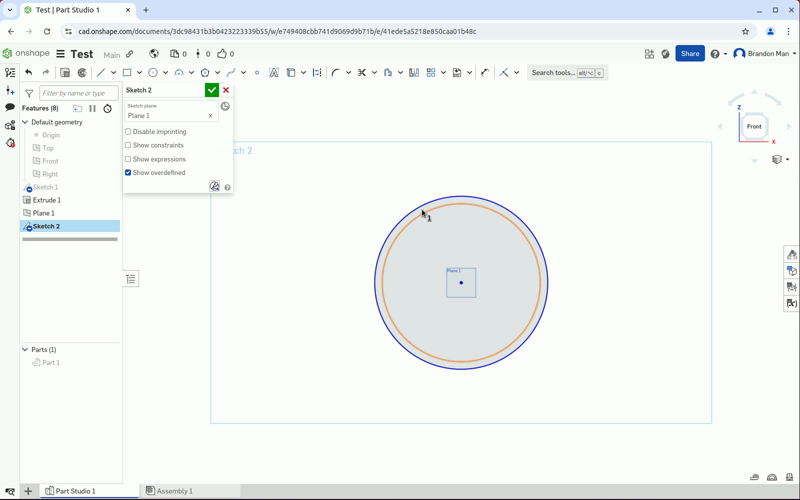
mouse_move(73, 352)
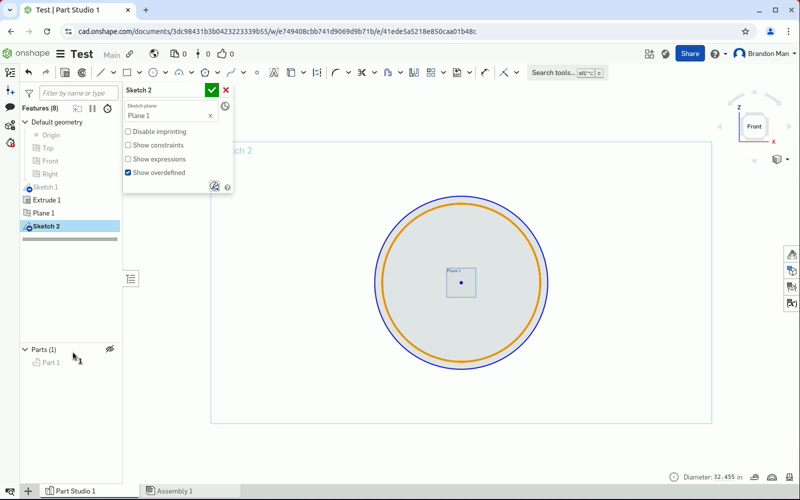
key(shift+y)
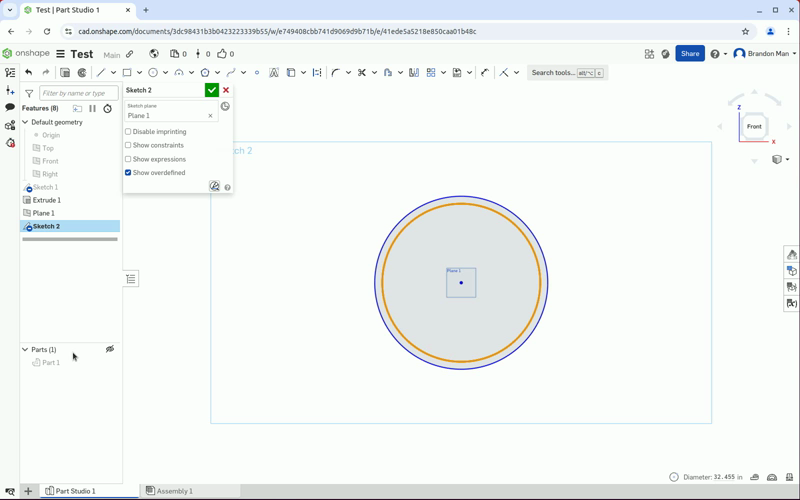
key(shift+e)
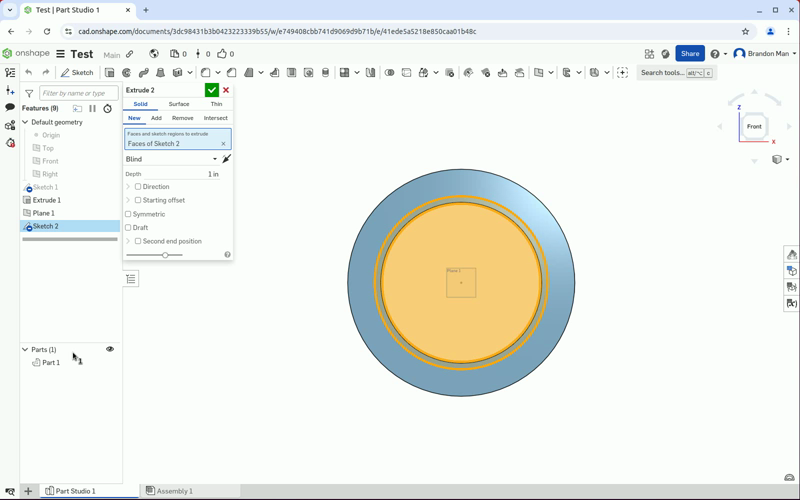
mouse_move(143, 106)
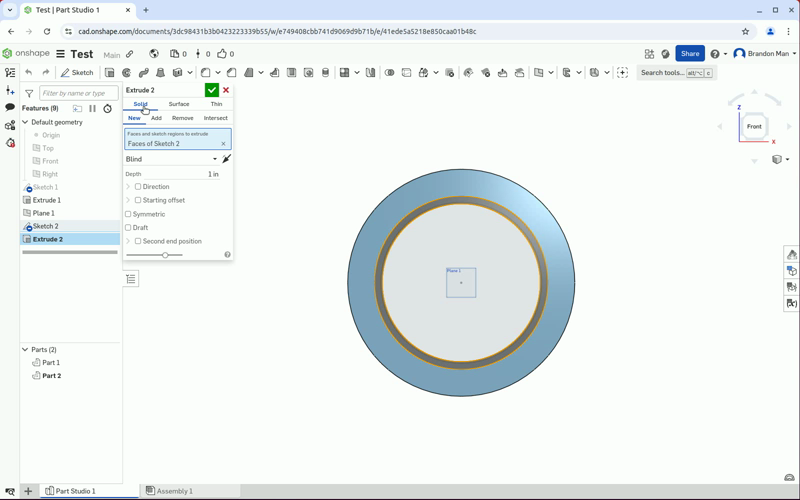
click(143, 106)
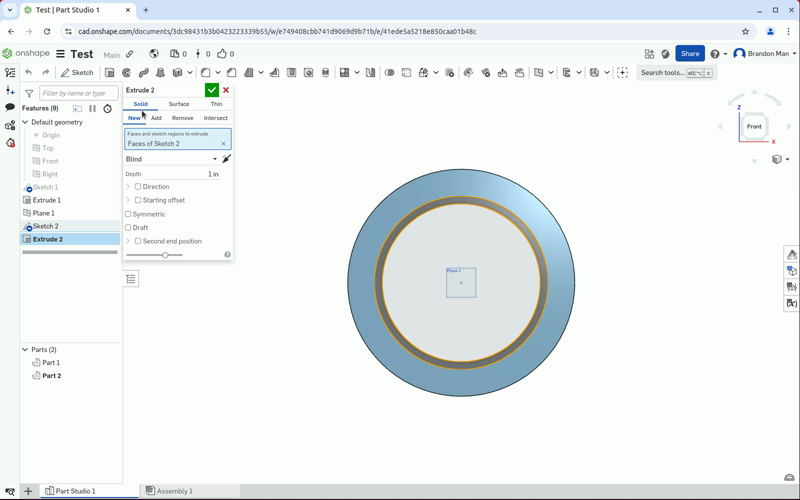
mouse_move(137, 120)
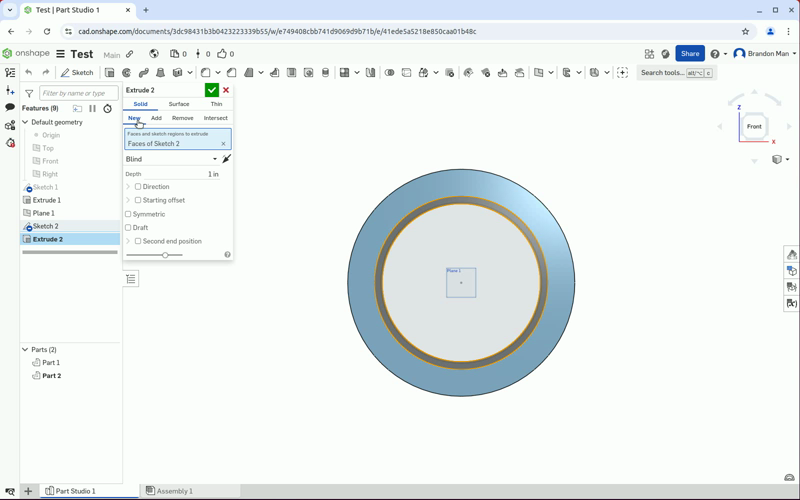
click(137, 120)
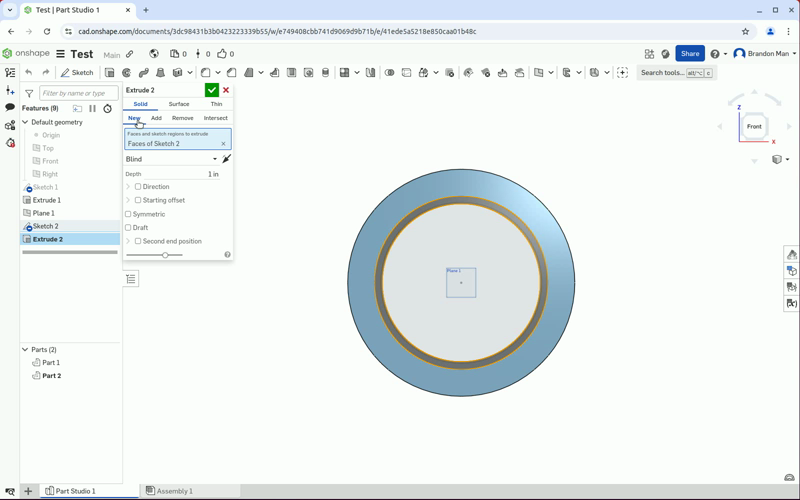
key(tab, 4)
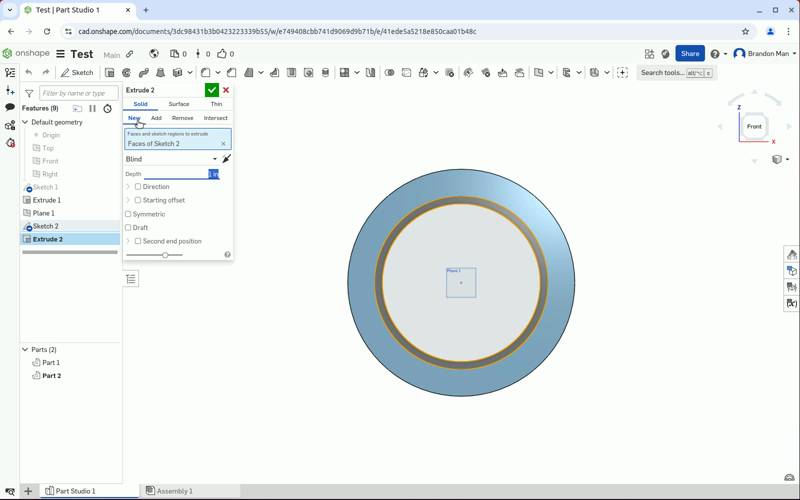
text(7.703)
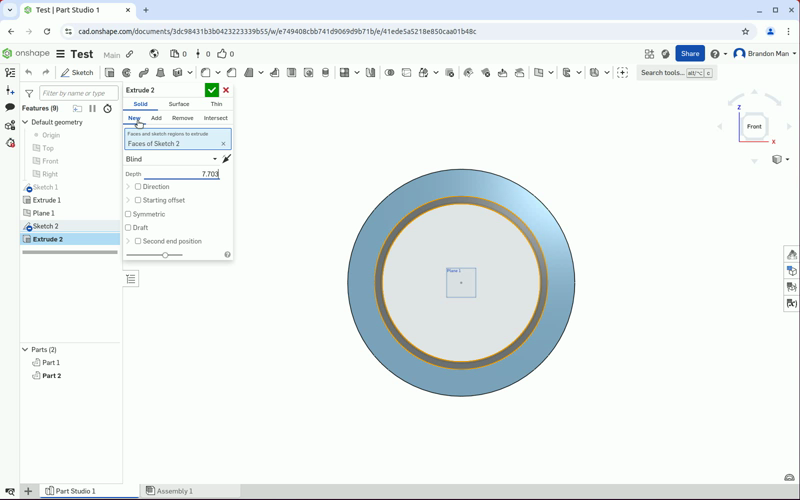
key(enter)
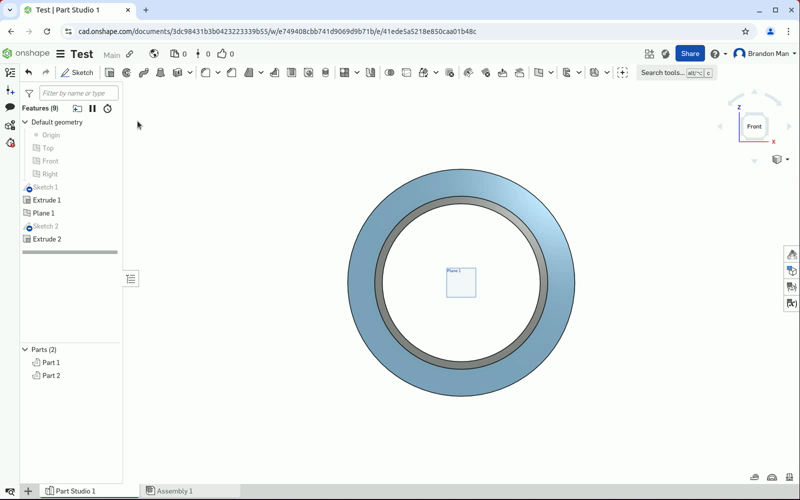
key(shift+h)
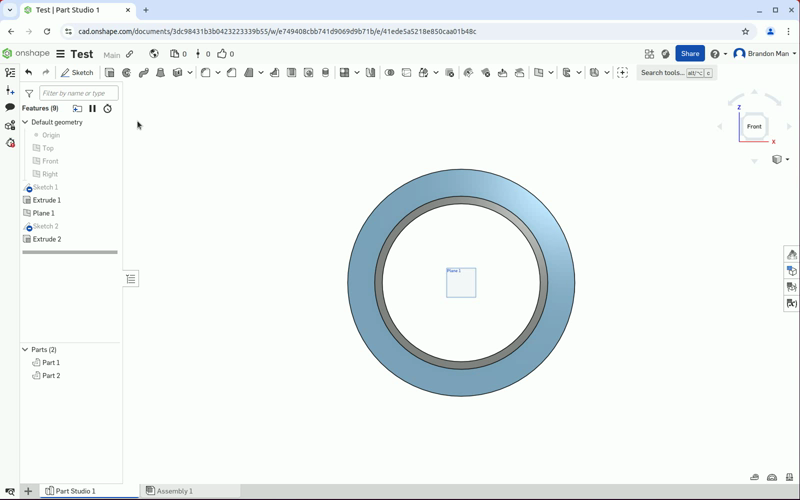
key(shift+h)
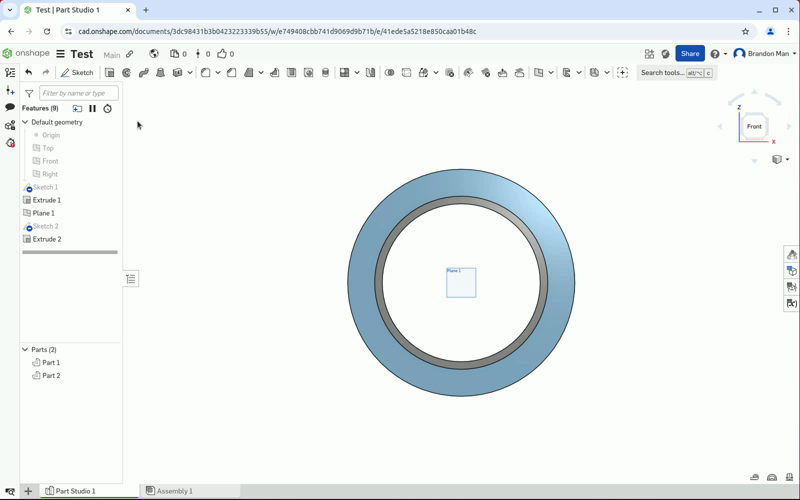
key(shift+7)
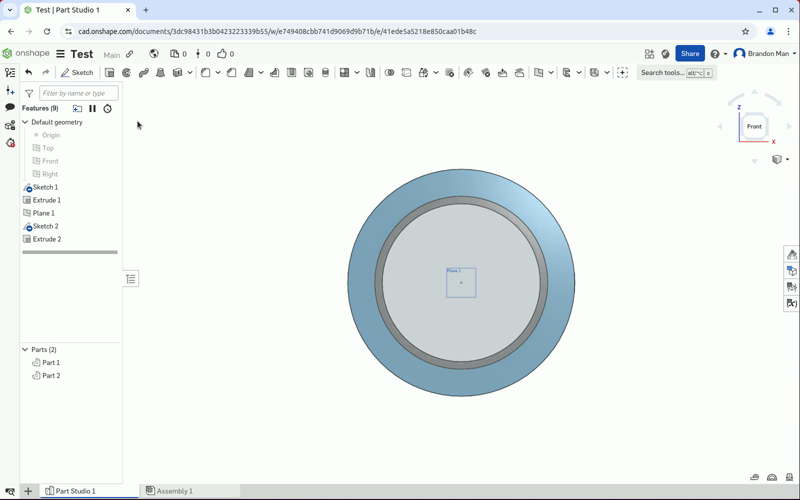
key(left, 2)
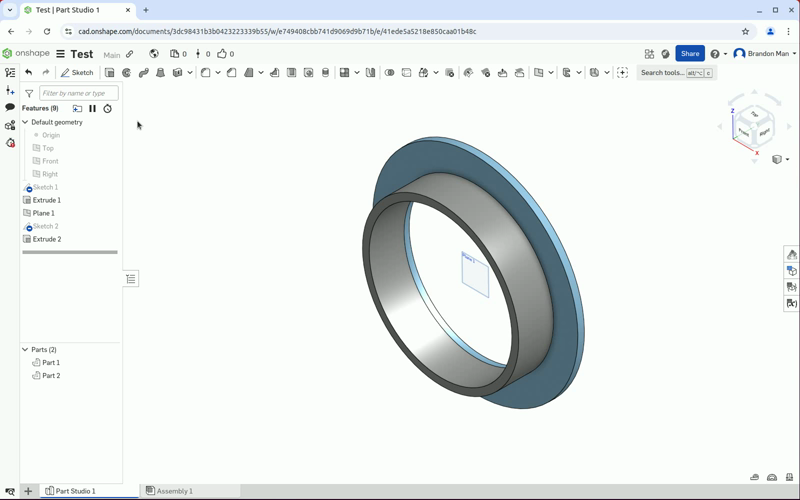
key(down, 2)
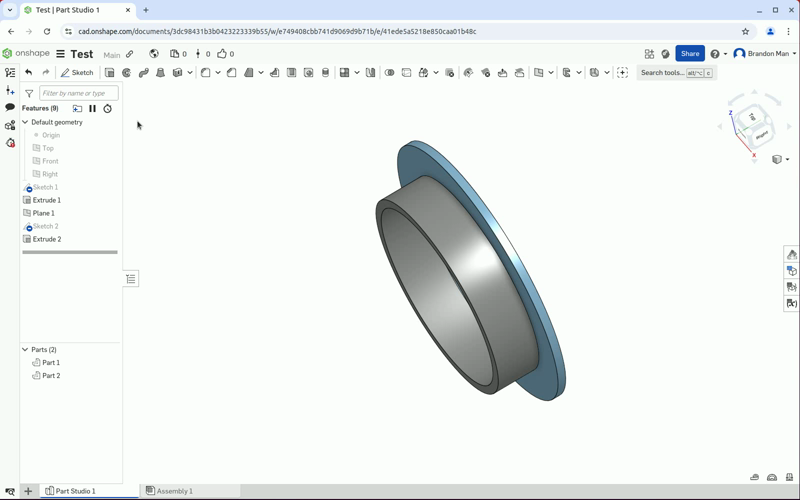
key(up, 2)
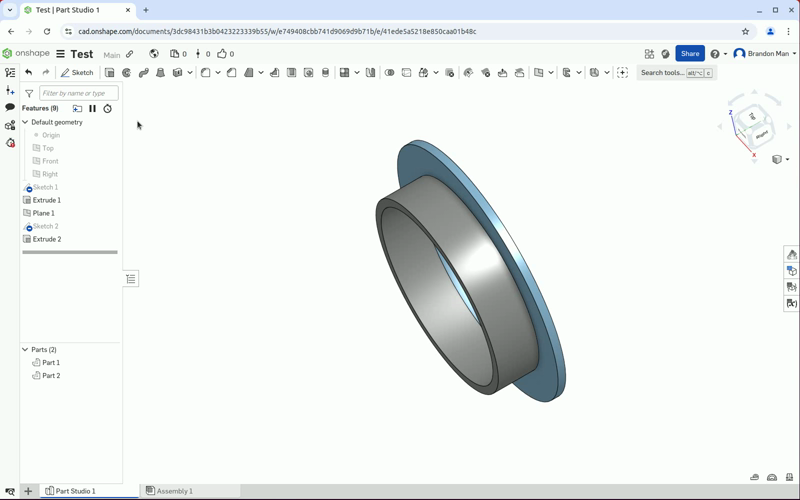
key(right, 2)
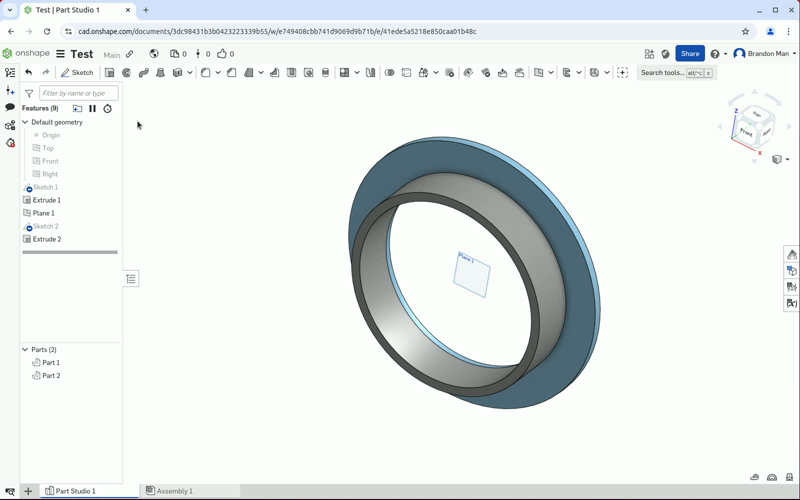
mouse_move(73, 189)
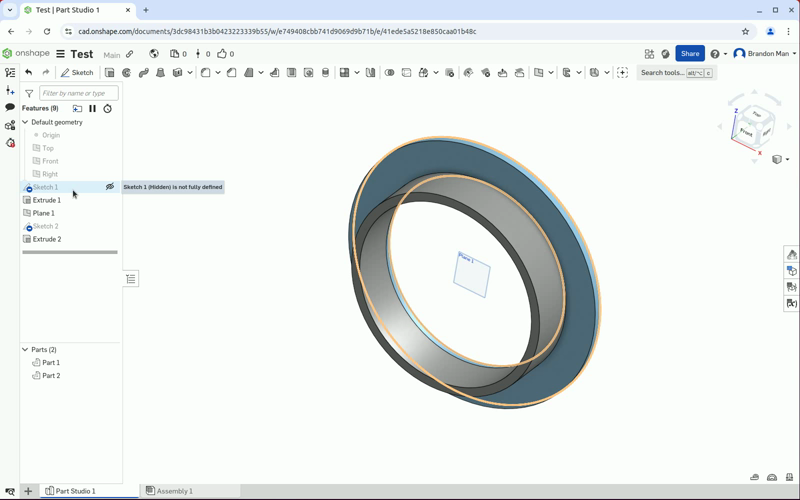
click(73, 189)